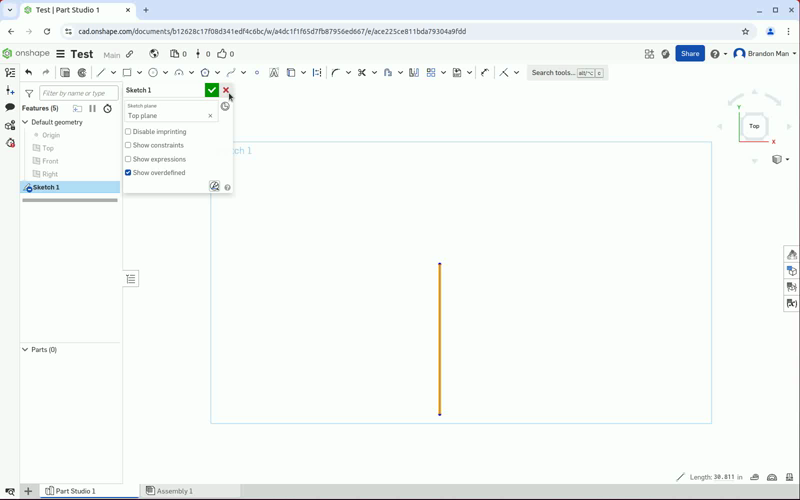
key(shift+h)
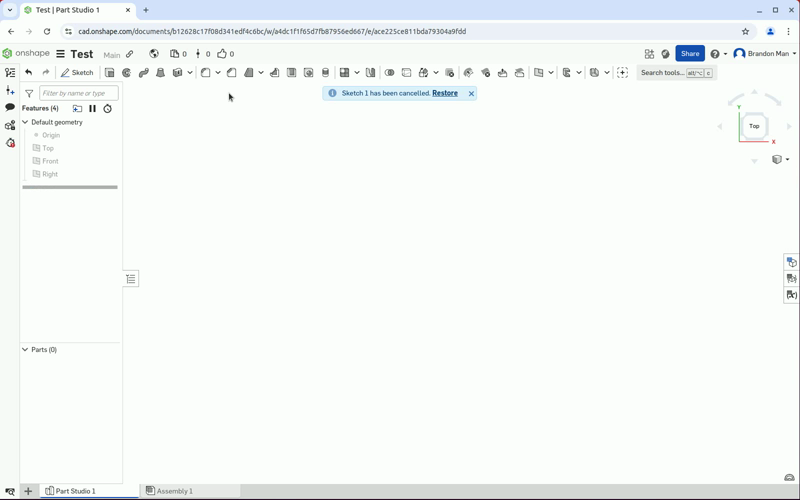
mouse_move(73, 352)
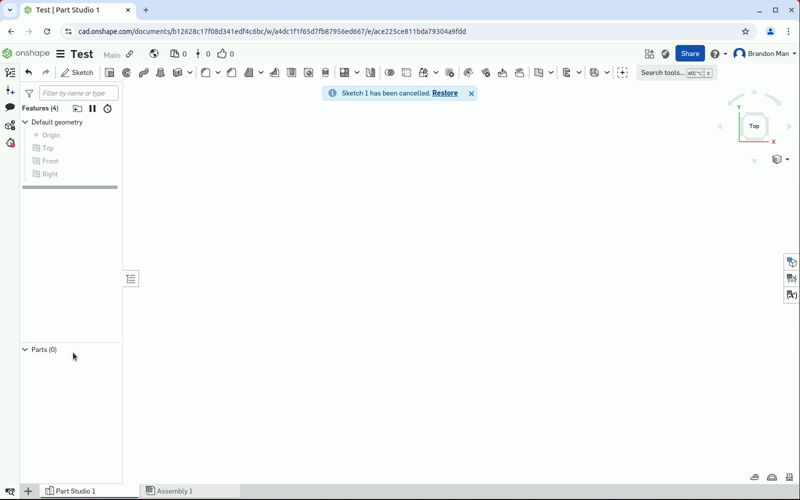
key(y)
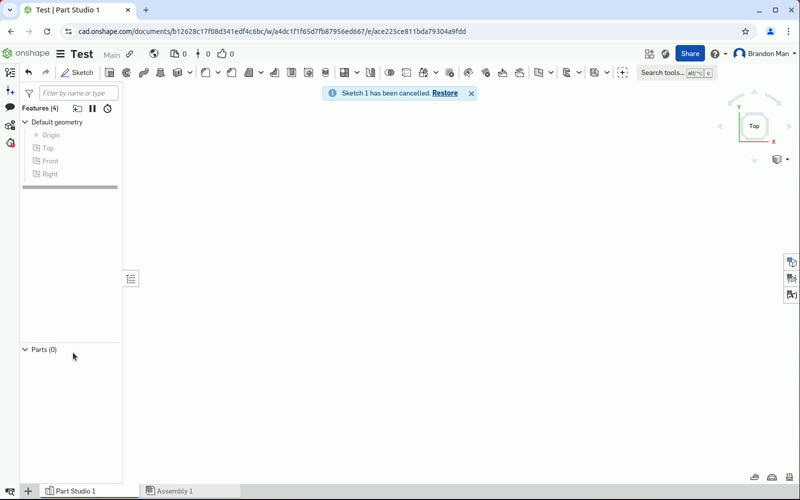
key(shift+p)
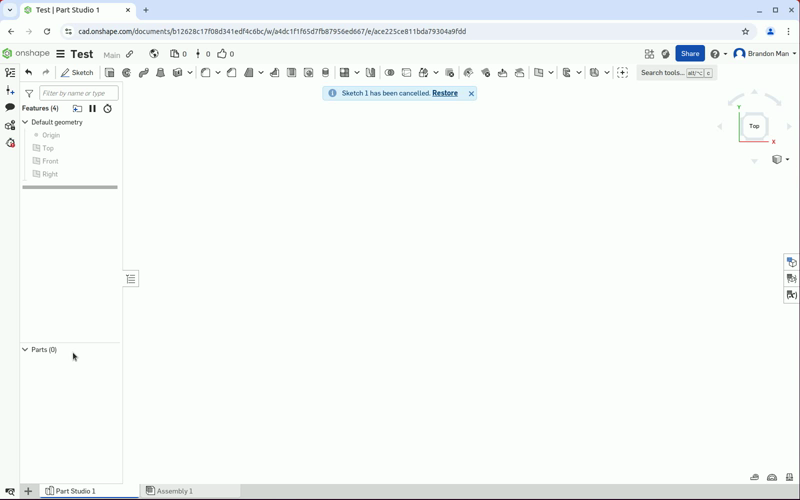
key(space)
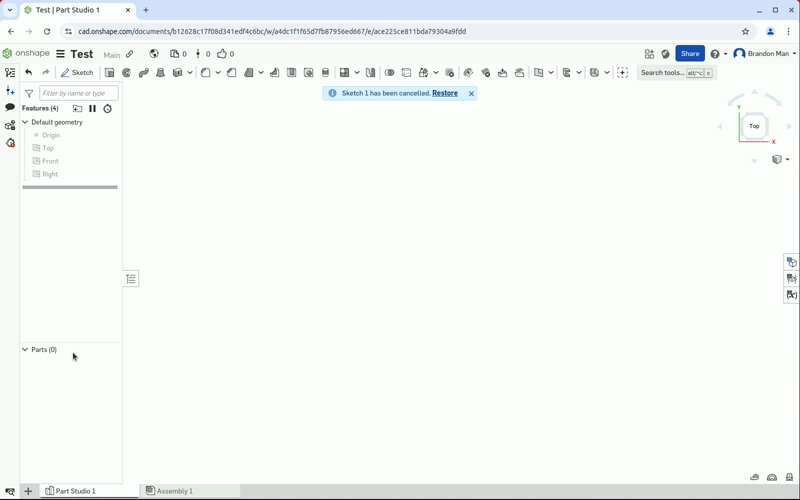
key_down(shift)
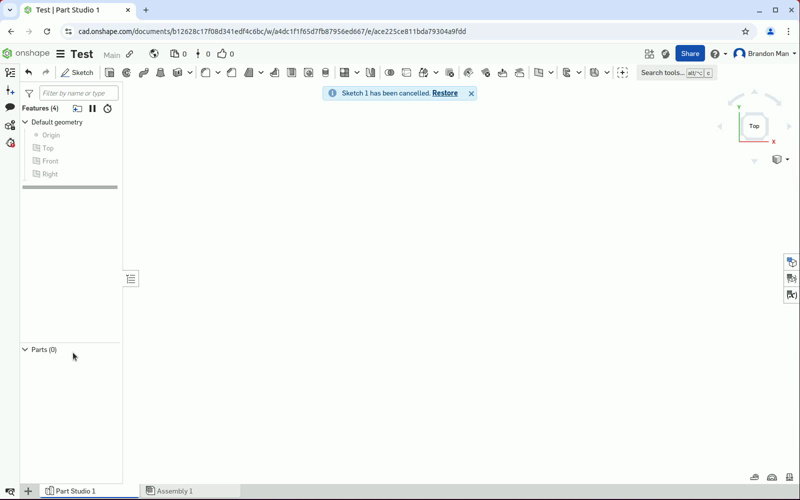
key(up)
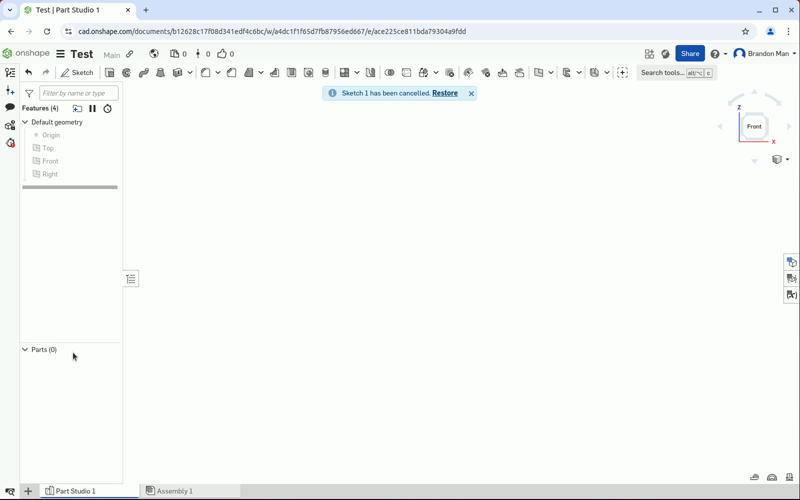
key_up(shift)
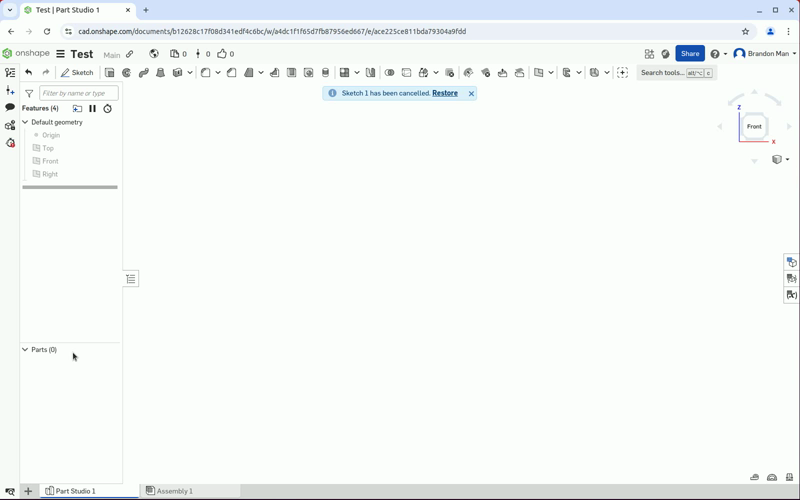
mouse_move(73, 352)
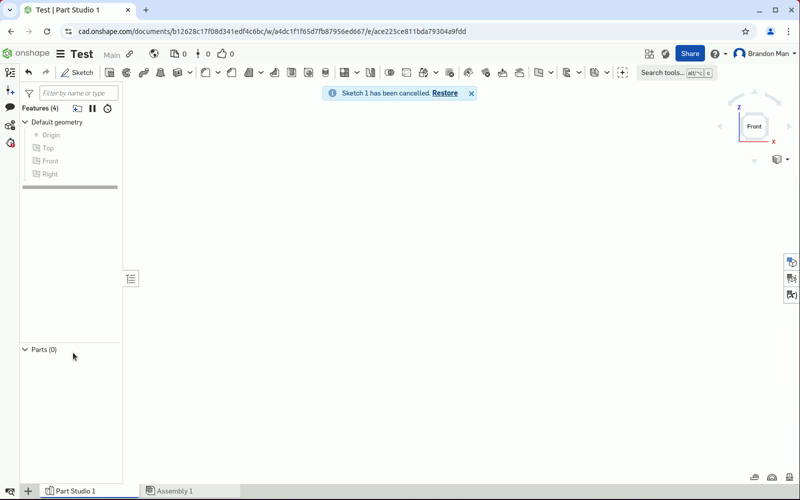
key(shift+y)
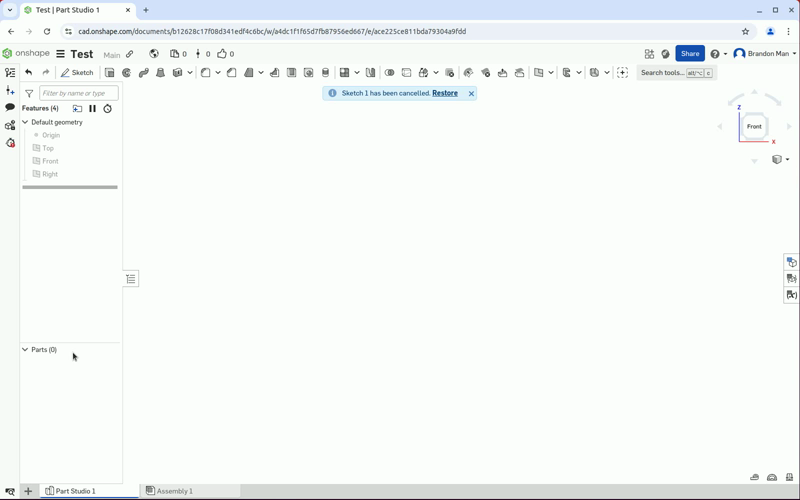
key(shift+s)
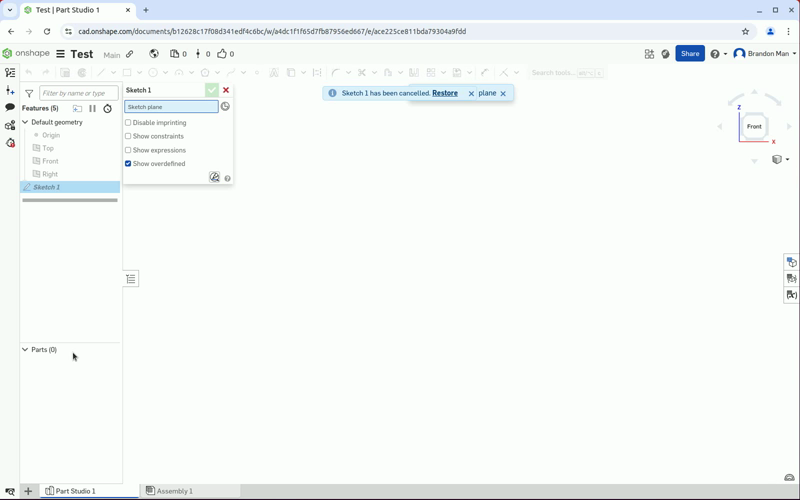
mouse_move(73, 163)
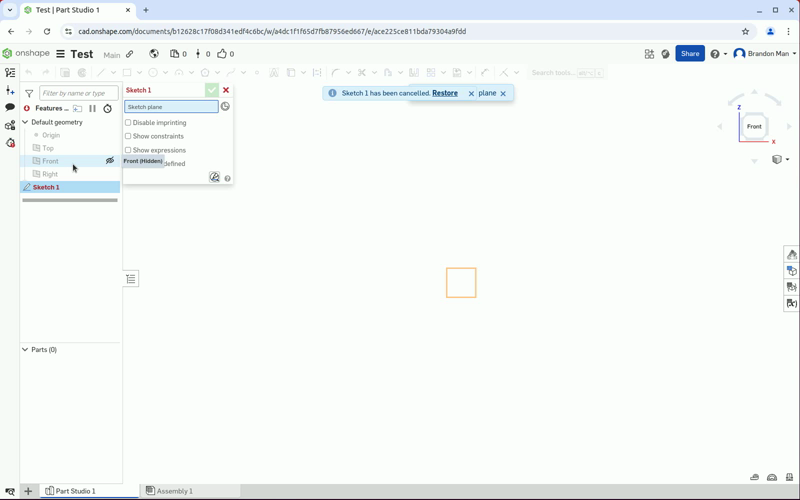
click(73, 163)
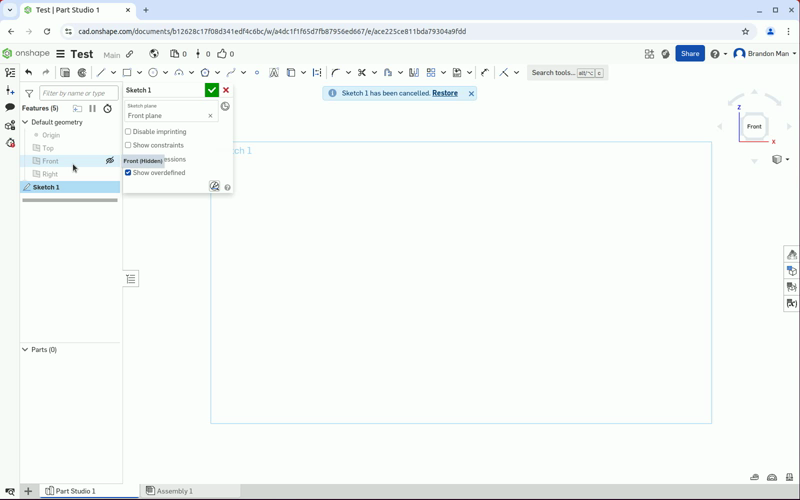
mouse_move(73, 352)
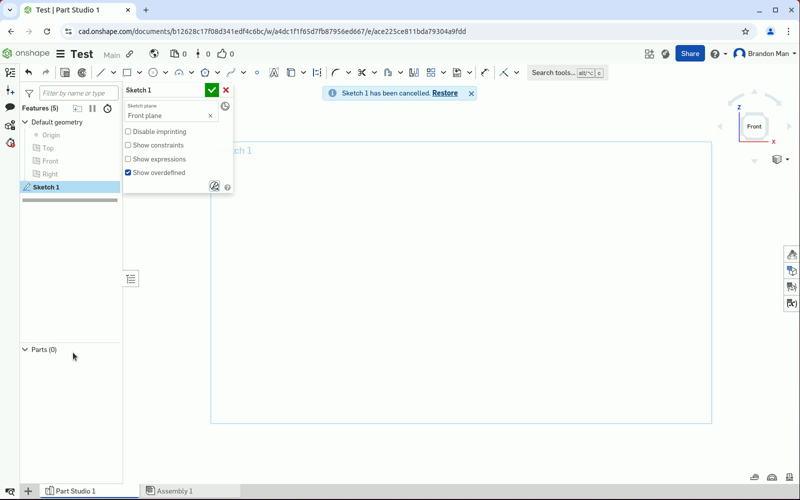
key(y)
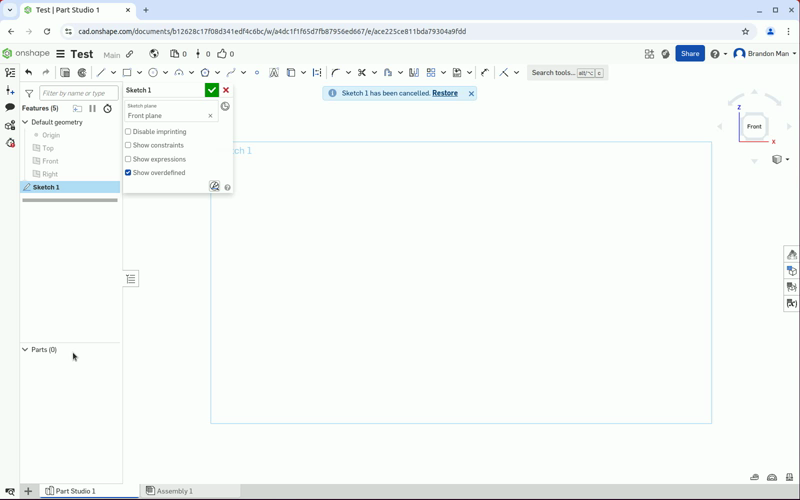
key(l)
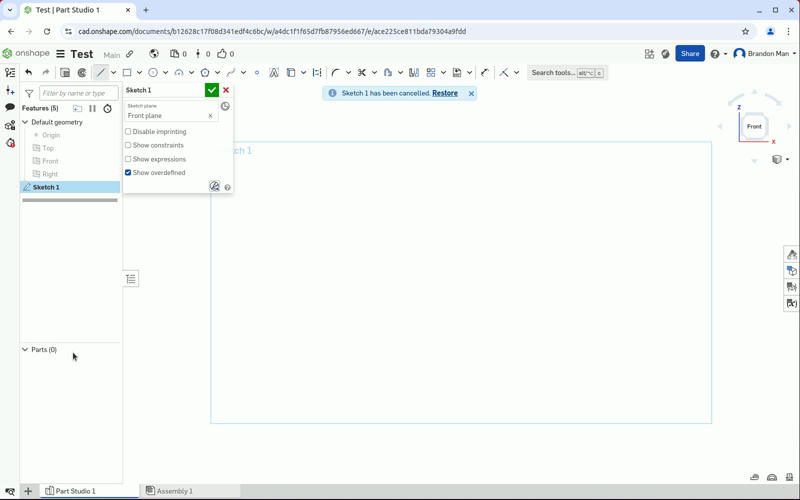
key_down(shift)
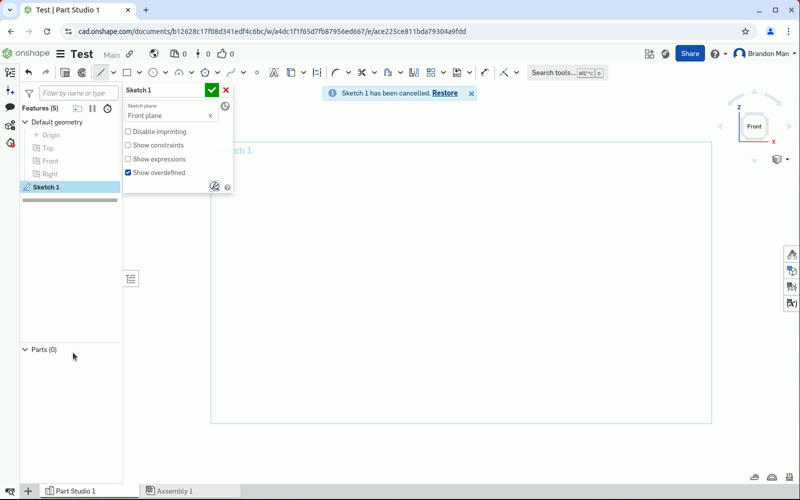
mouse_move(460, 282)
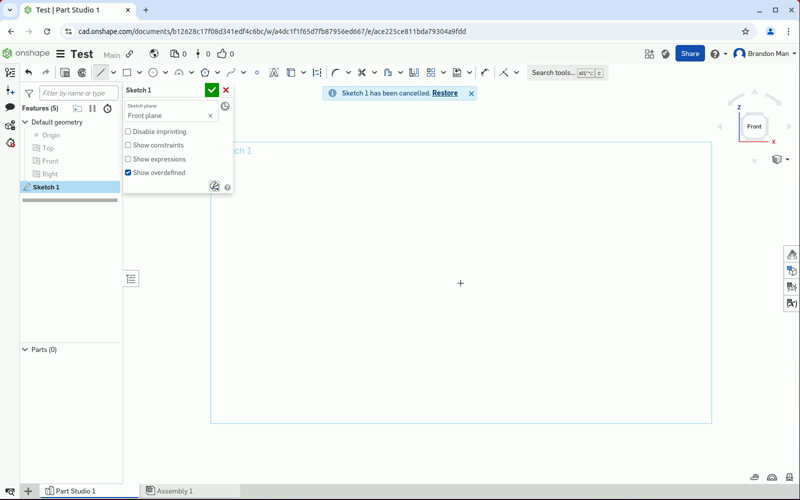
click(460, 282)
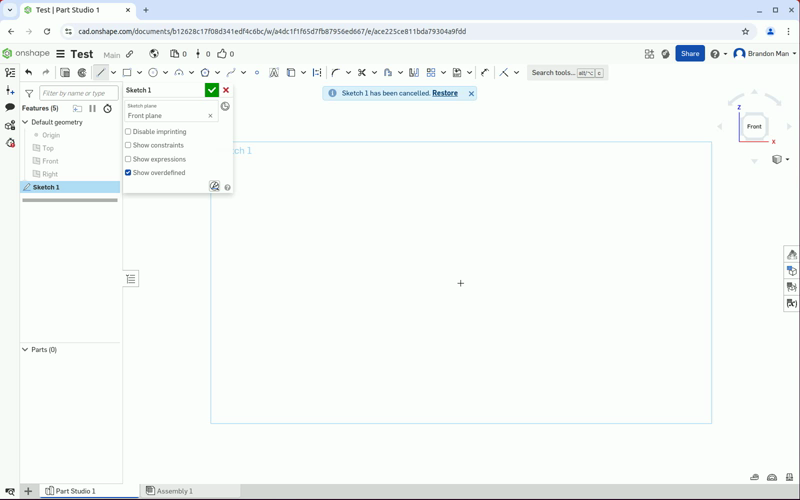
key_up(shift)
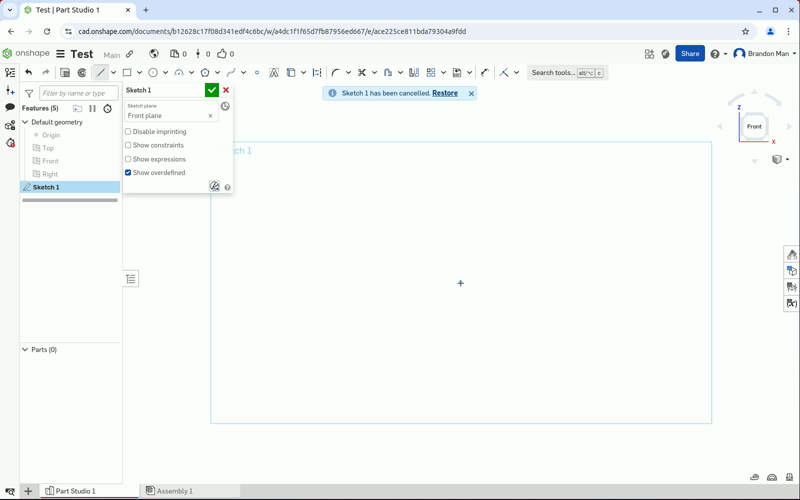
key_down(shift)
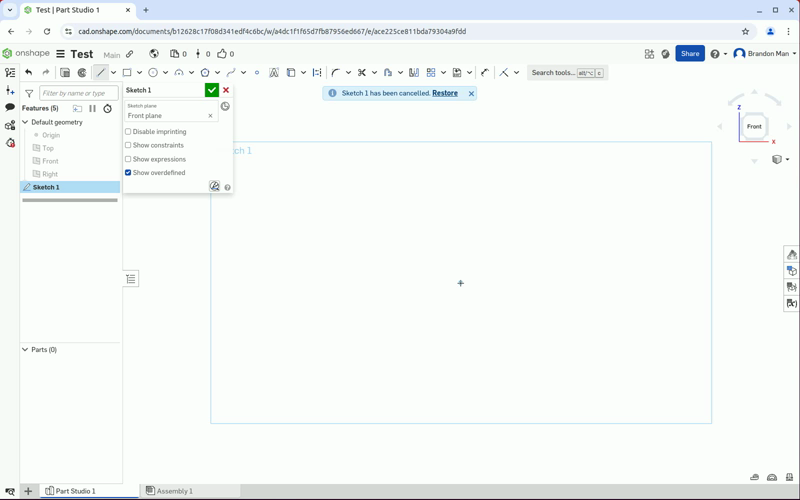
mouse_move(573, 282)
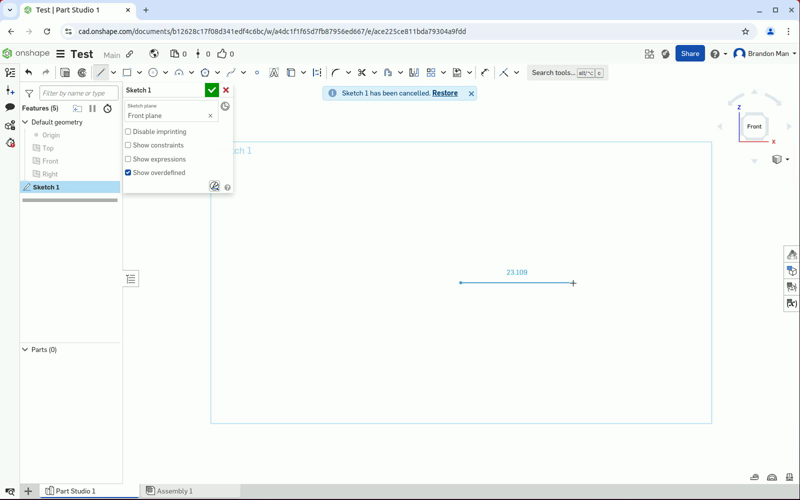
click(573, 282)
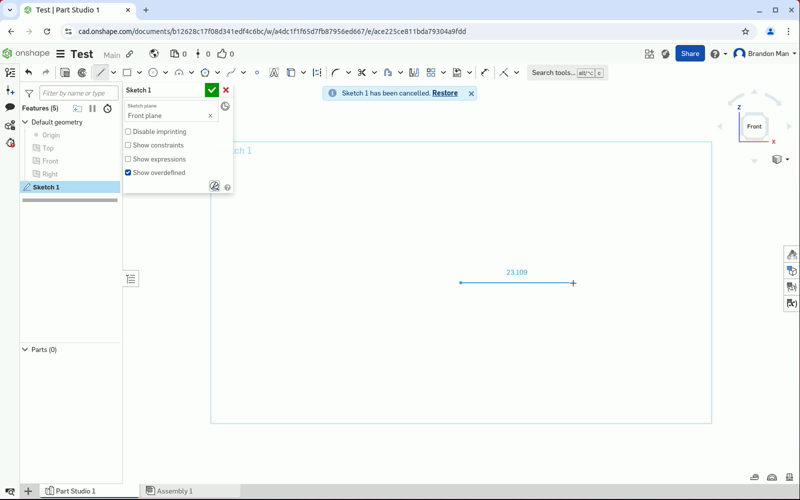
key_up(shift)
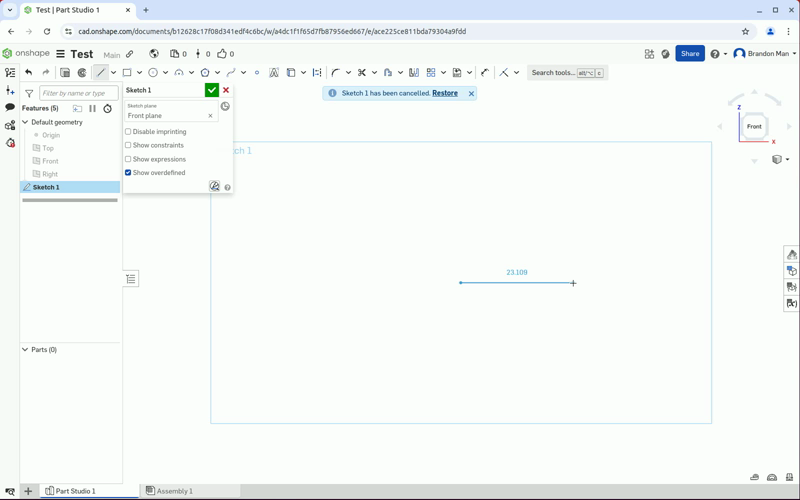
key_down(shift)
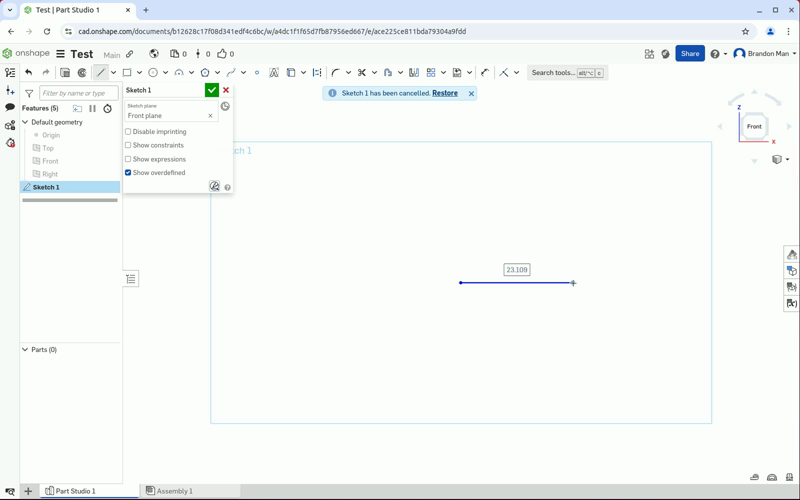
mouse_move(573, 177)
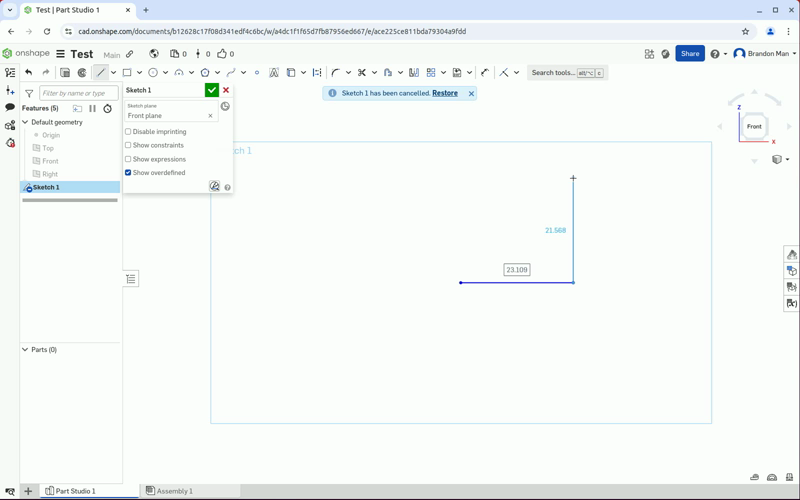
click(573, 177)
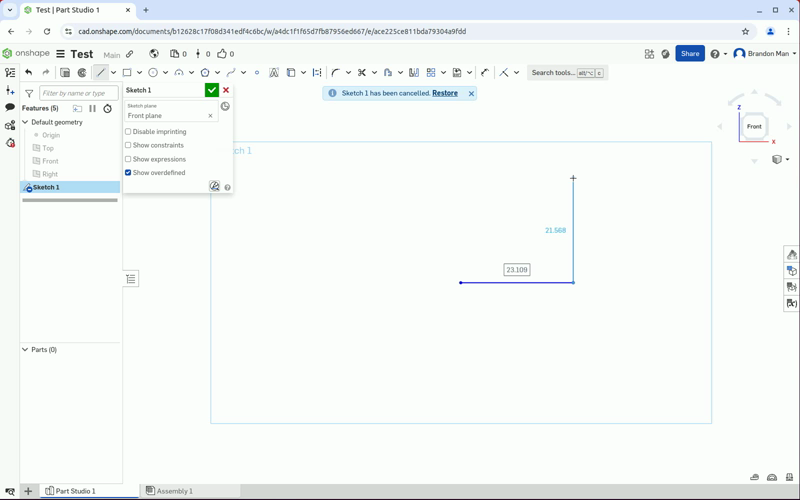
key_up(shift)
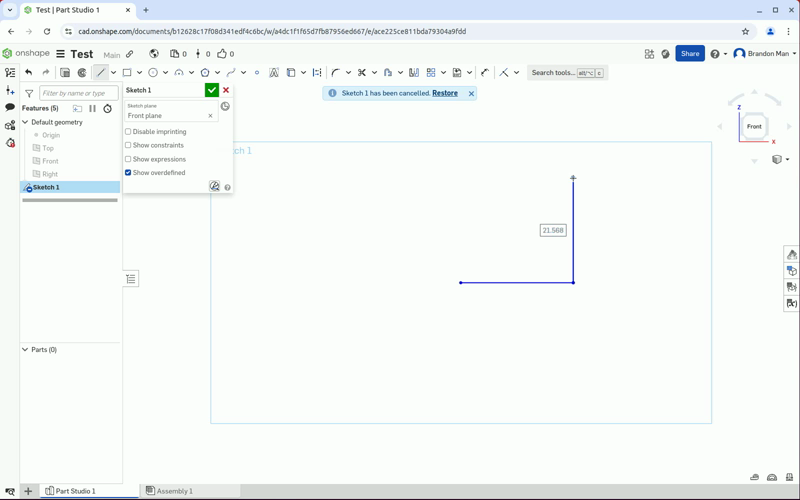
key_down(shift)
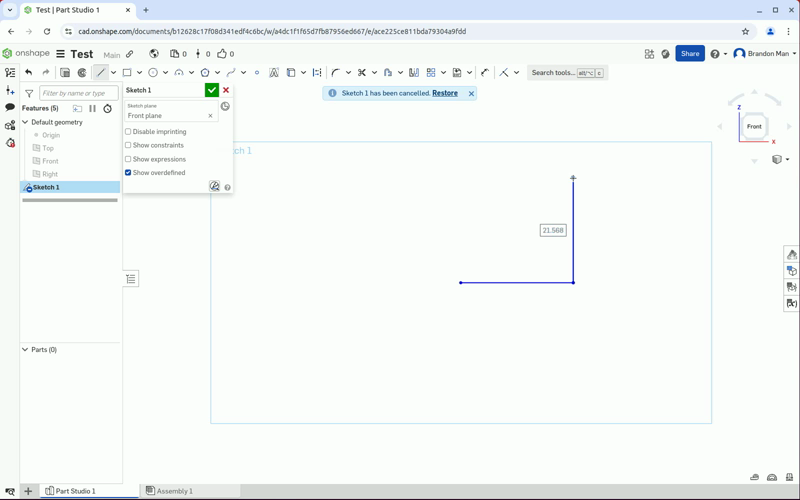
mouse_move(589, 177)
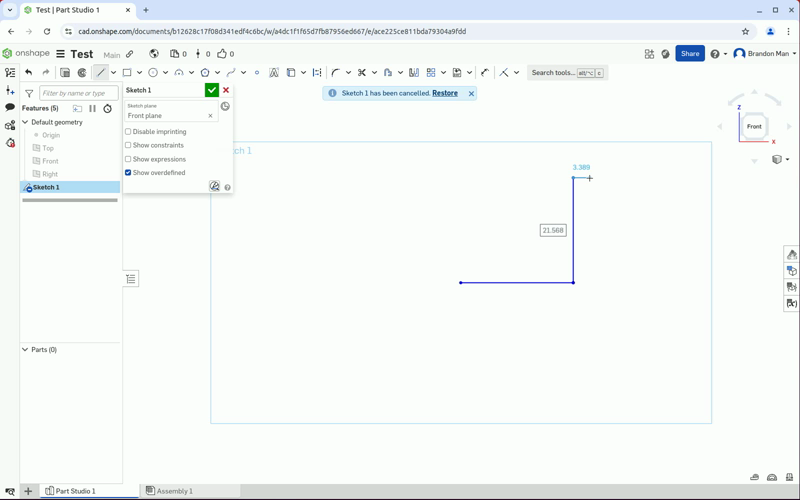
mouse_move(549, 177)
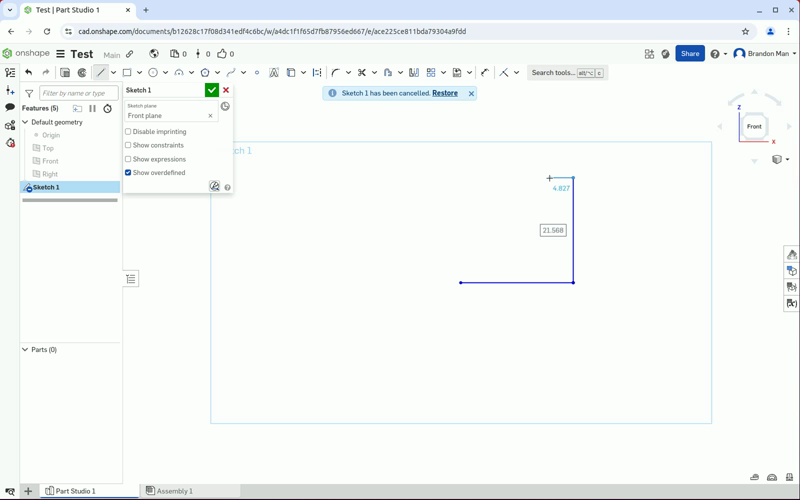
click(549, 177)
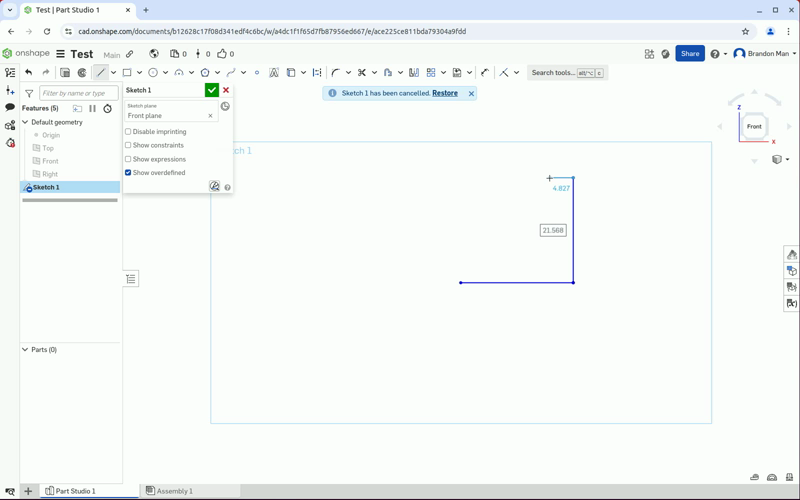
key_up(shift)
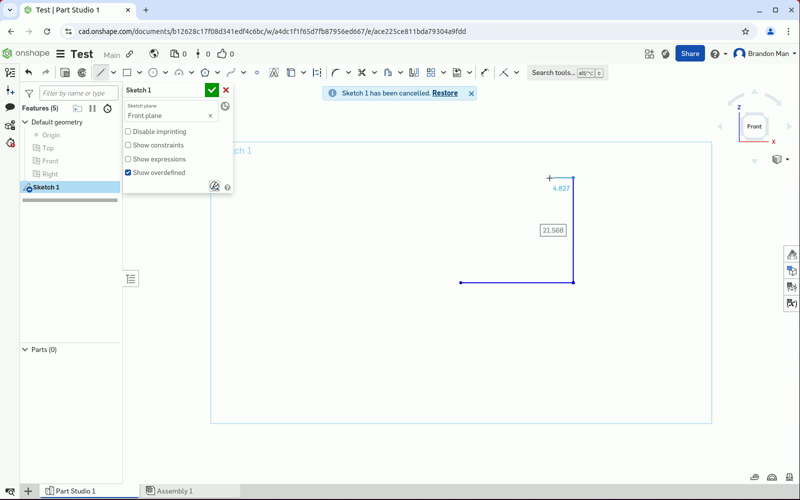
key_down(shift)
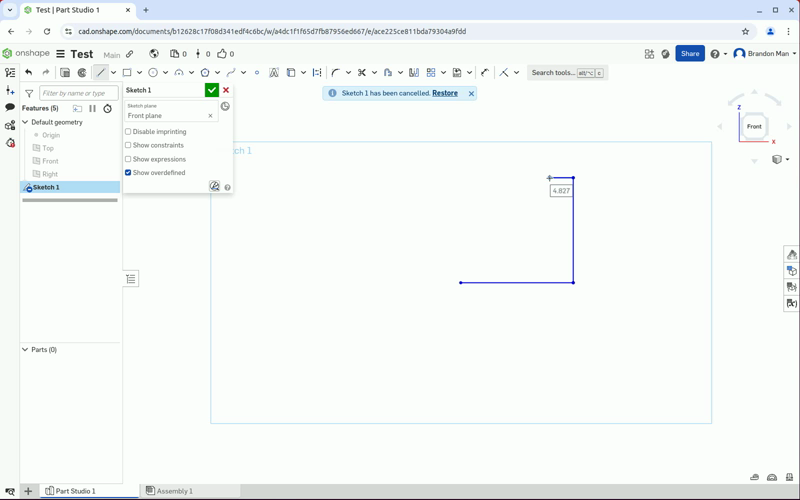
mouse_move(579, 177)
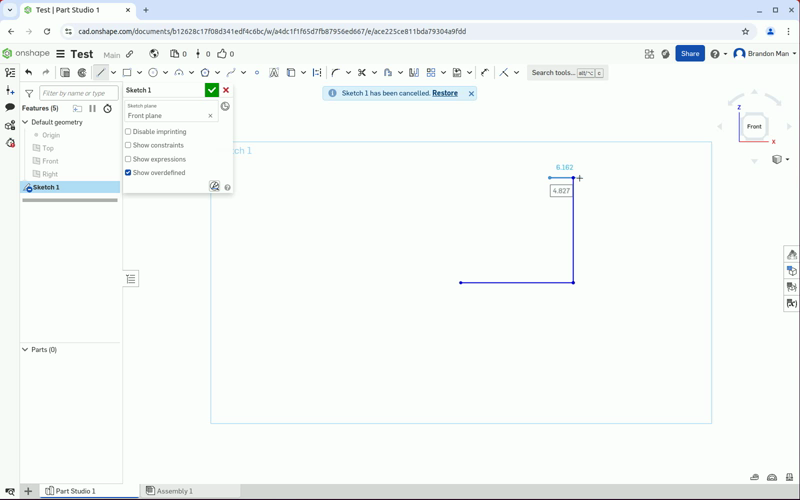
mouse_move(549, 230)
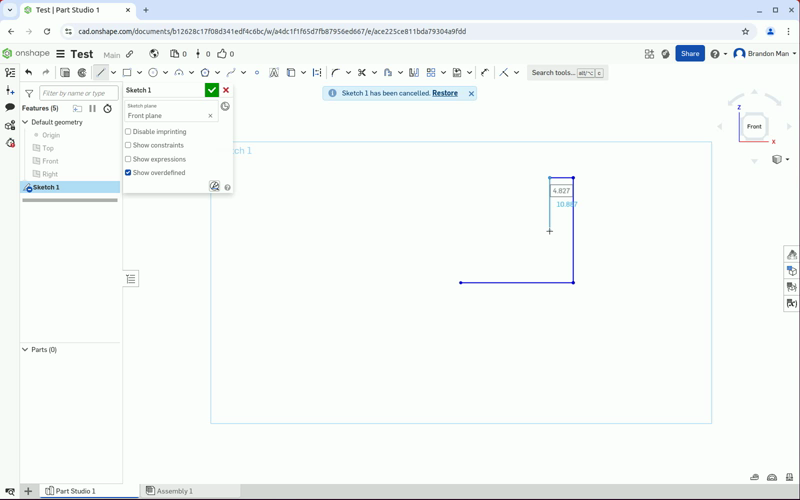
click(549, 230)
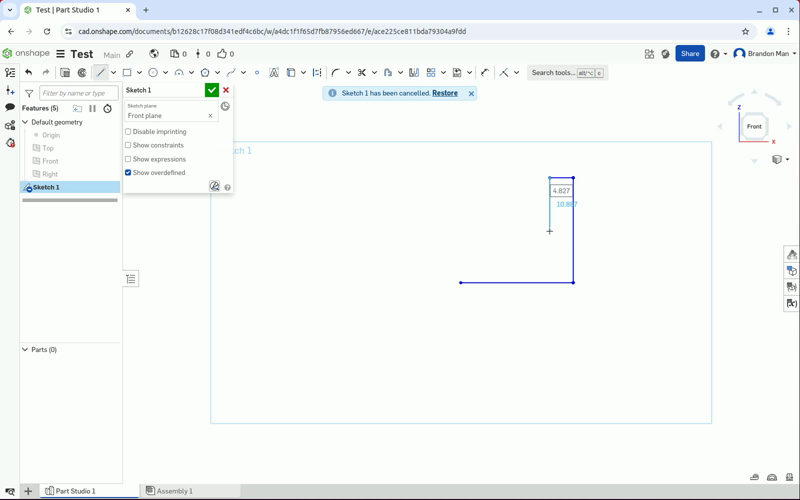
key_up(shift)
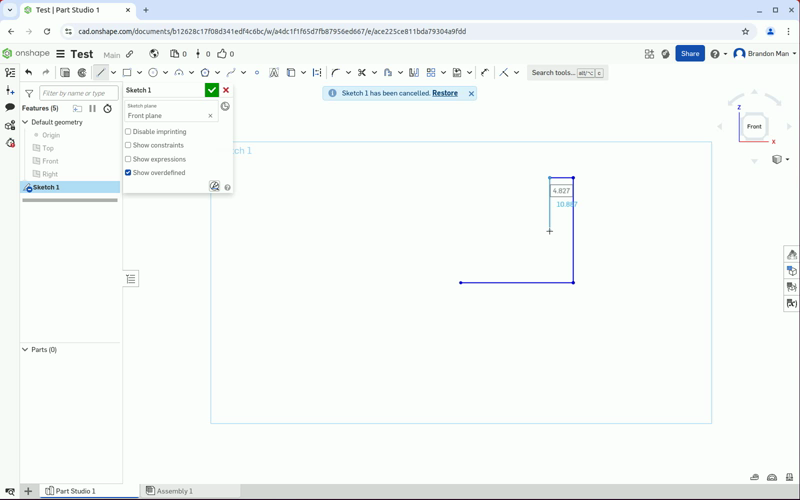
key_down(shift)
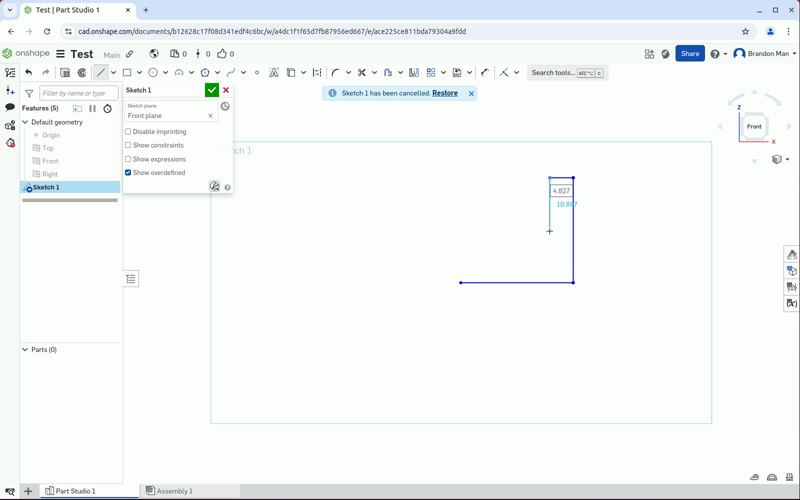
mouse_move(484, 230)
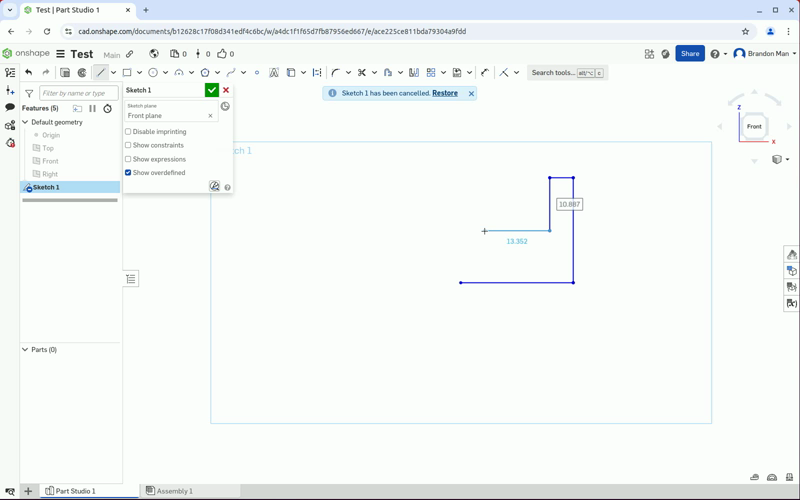
click(484, 230)
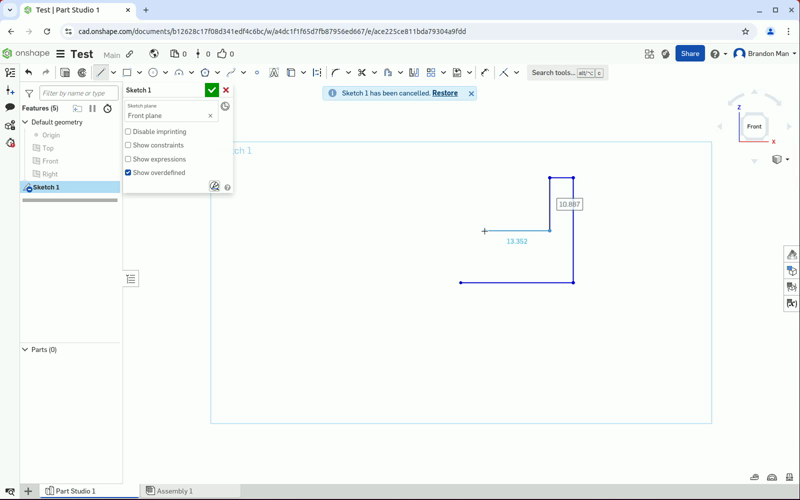
key_up(shift)
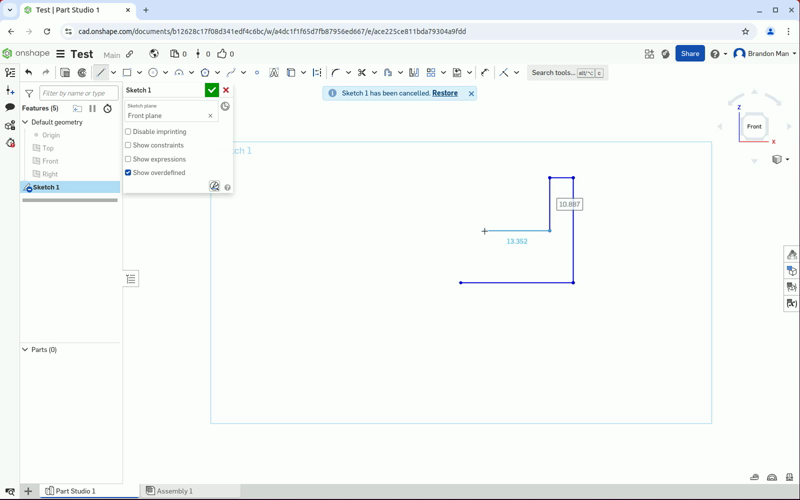
key_down(shift)
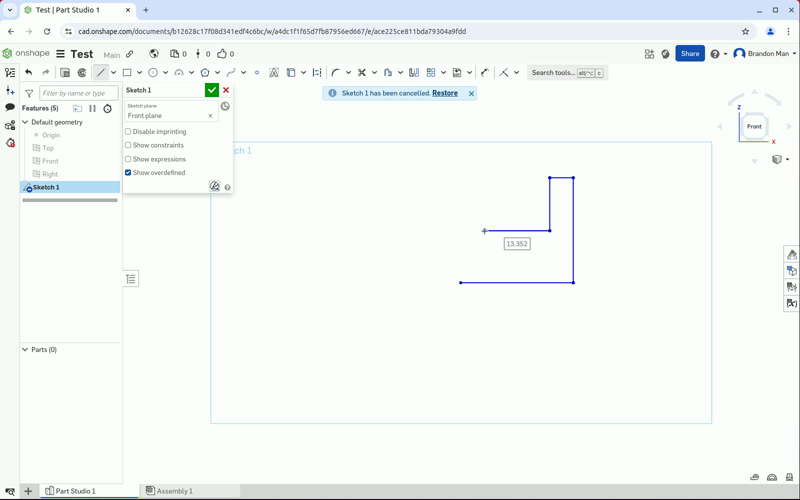
mouse_move(514, 230)
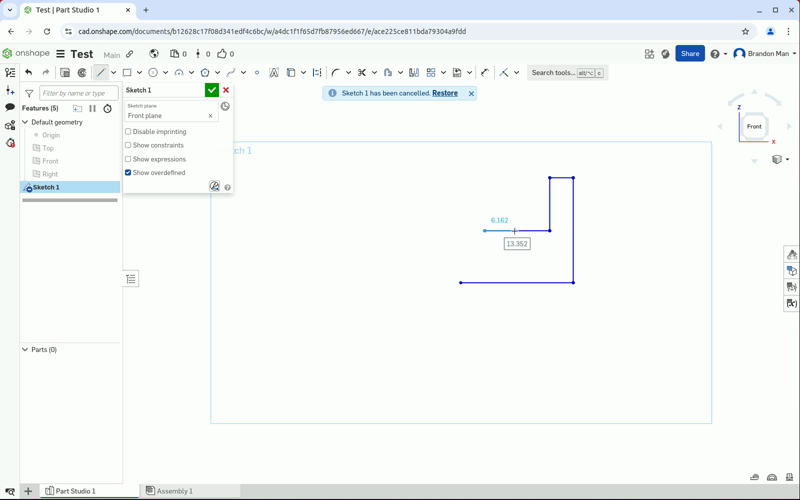
mouse_move(484, 177)
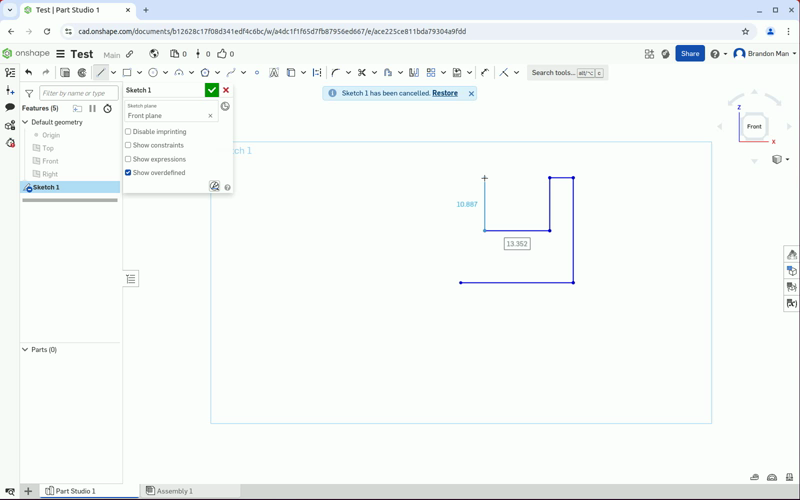
click(484, 177)
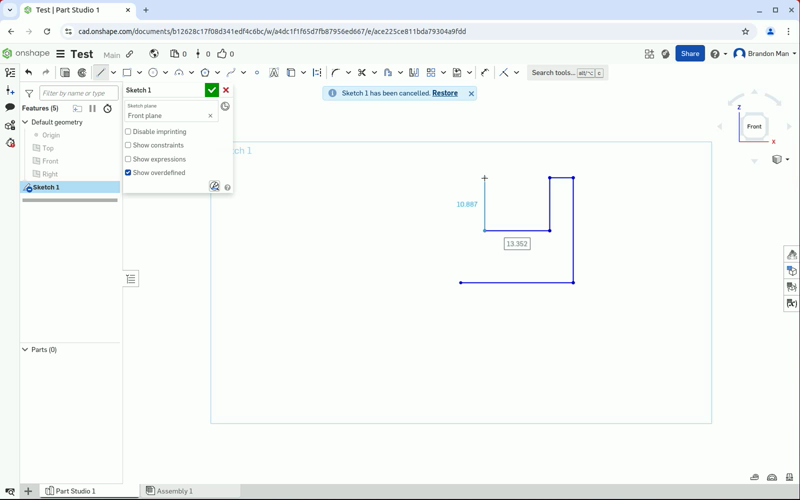
key_up(shift)
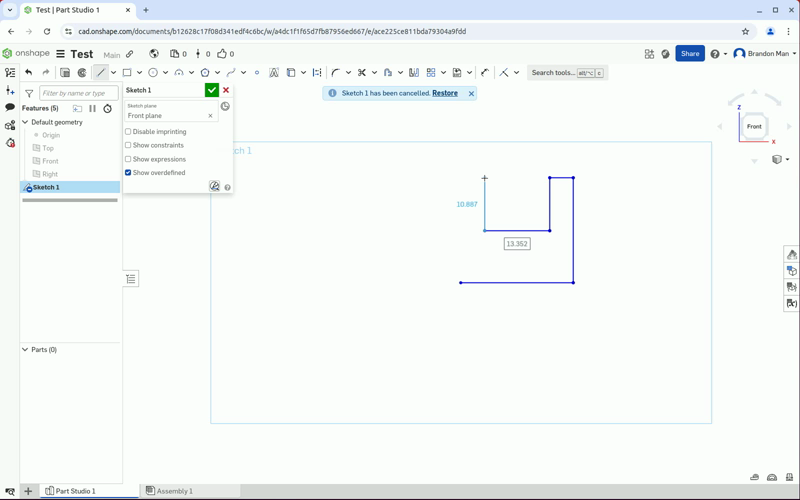
key_down(shift)
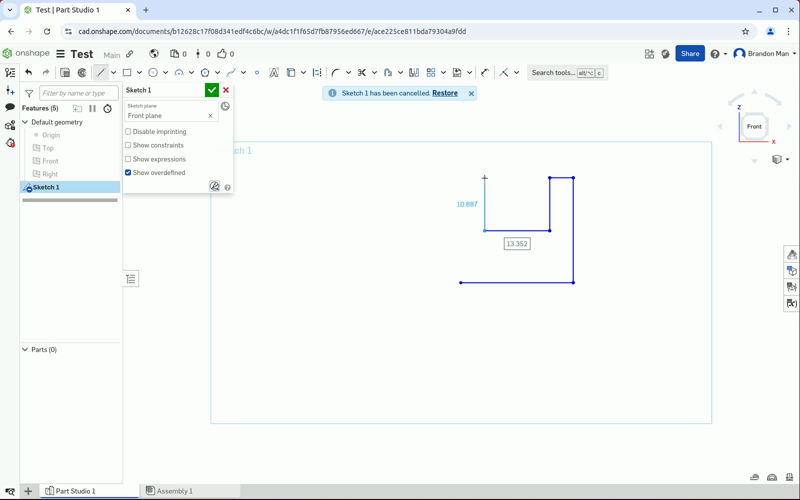
mouse_move(514, 177)
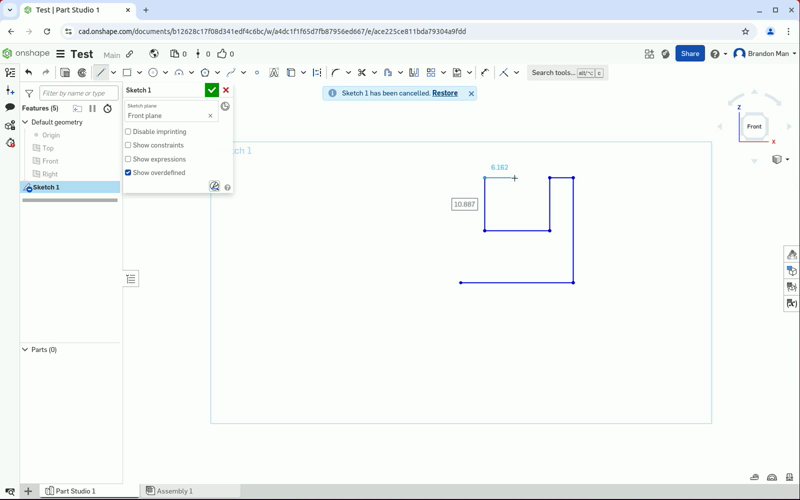
mouse_move(460, 177)
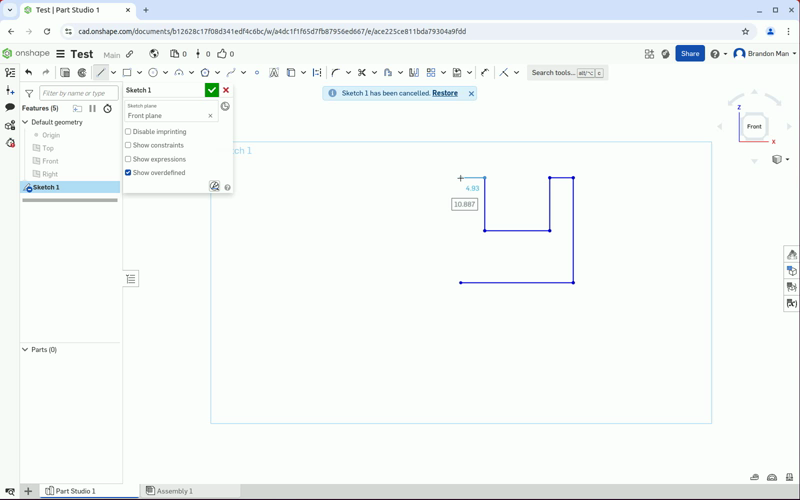
click(460, 177)
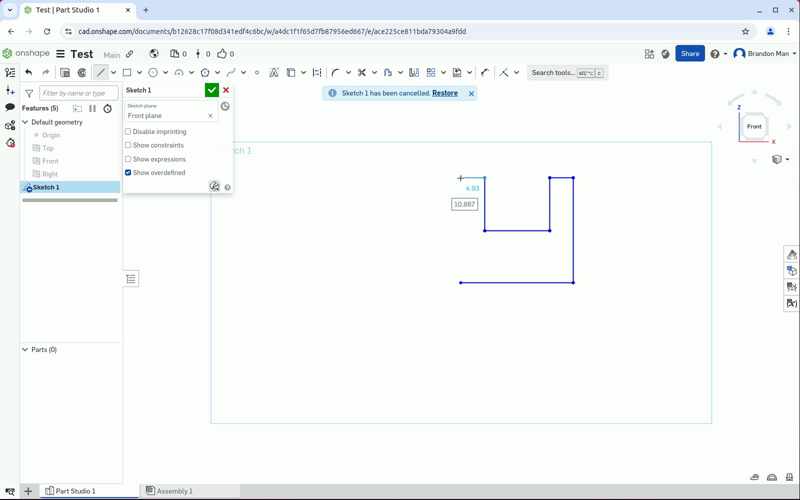
key_up(shift)
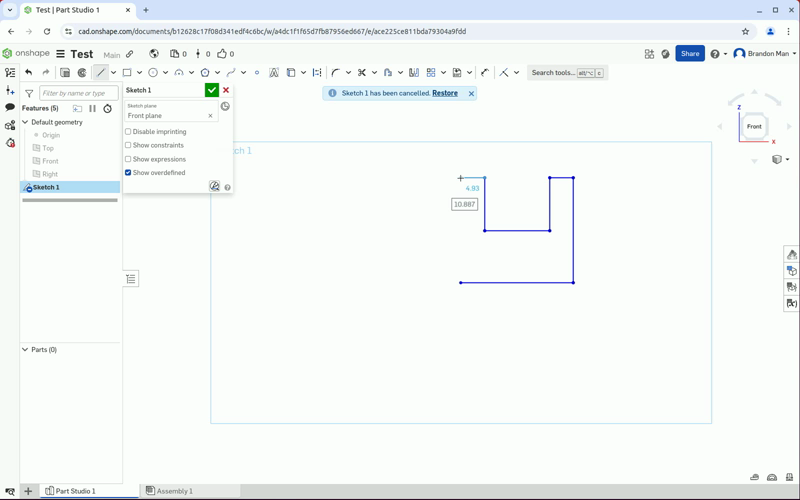
key_down(shift)
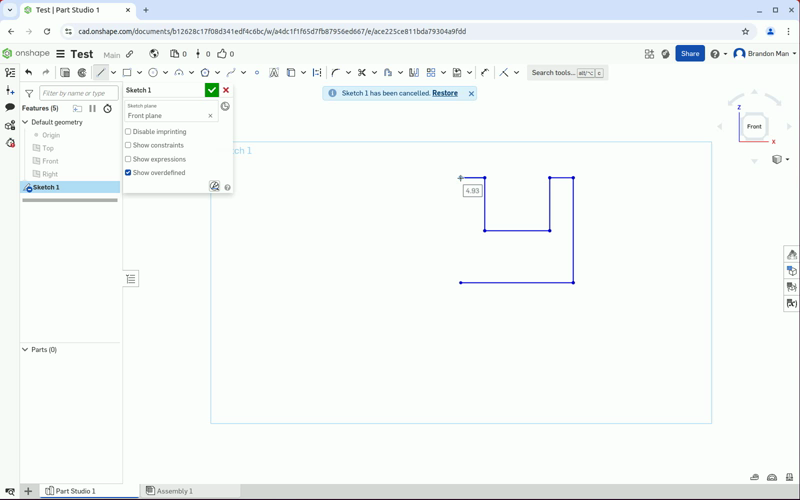
mouse_move(460, 282)
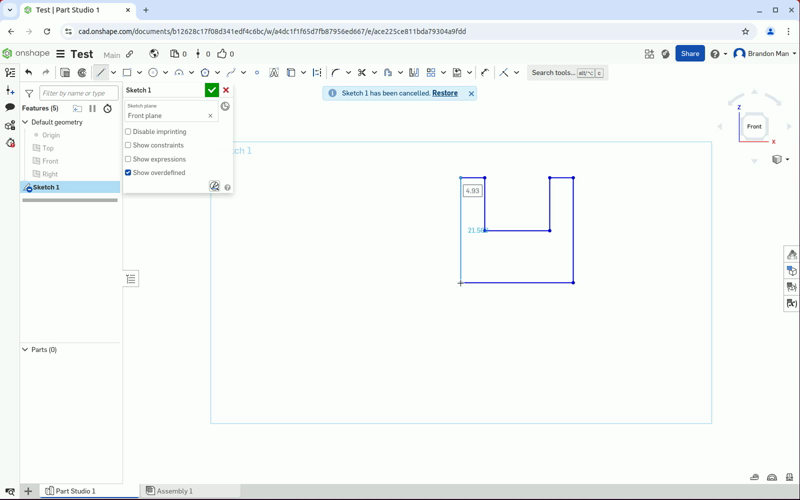
key_up(shift)
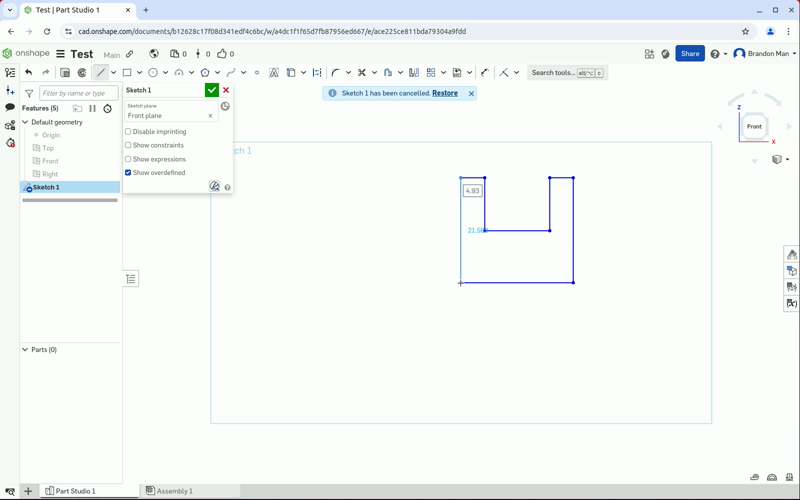
click(460, 282)
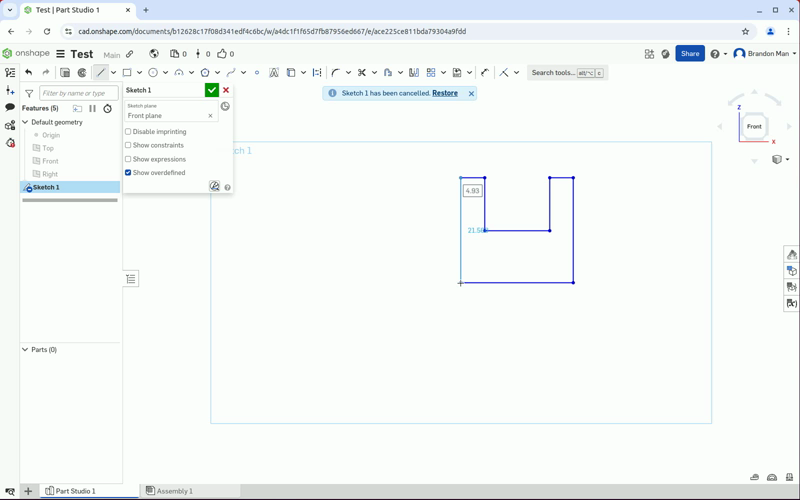
key(esc)
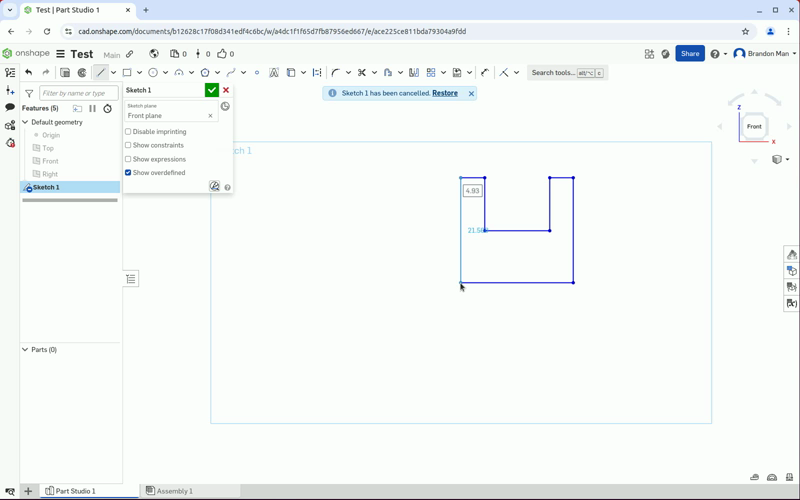
mouse_move(471, 276)
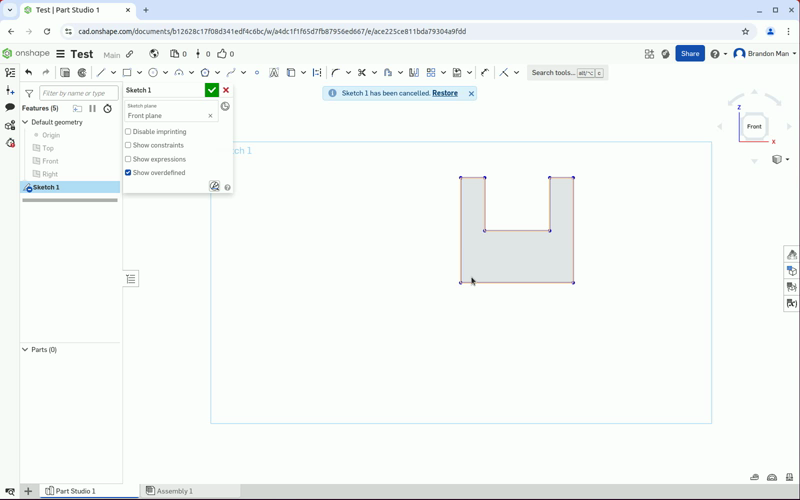
click(471, 276)
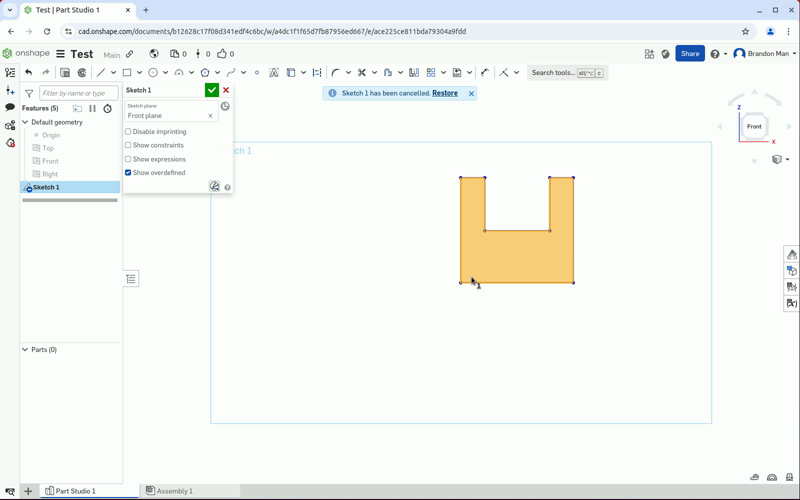
mouse_move(73, 352)
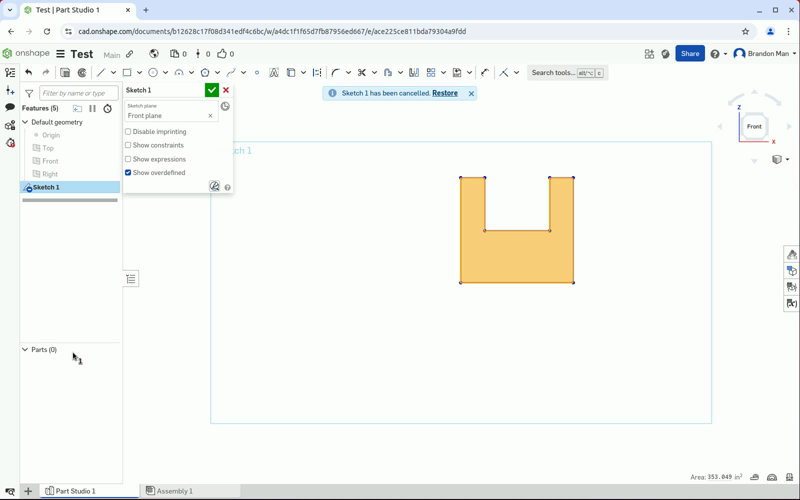
key(shift+y)
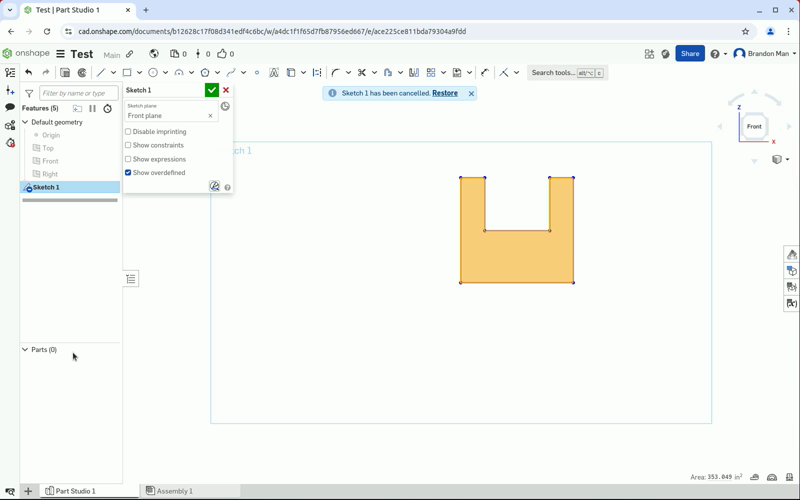
key(shift+e)
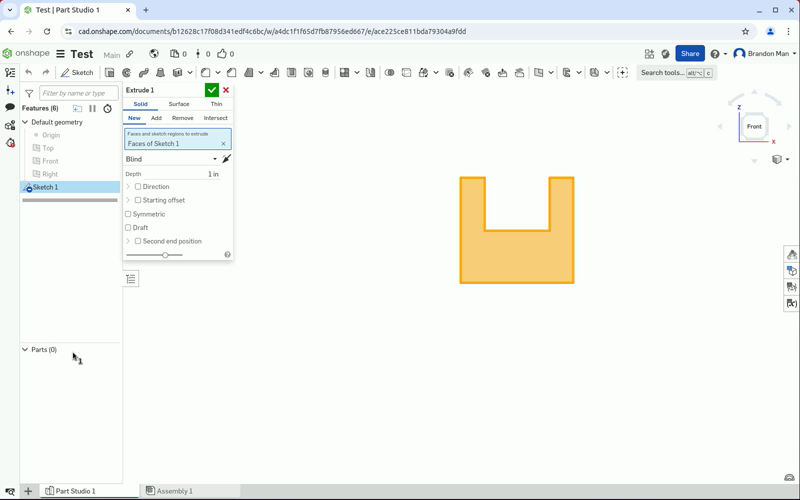
mouse_move(143, 106)
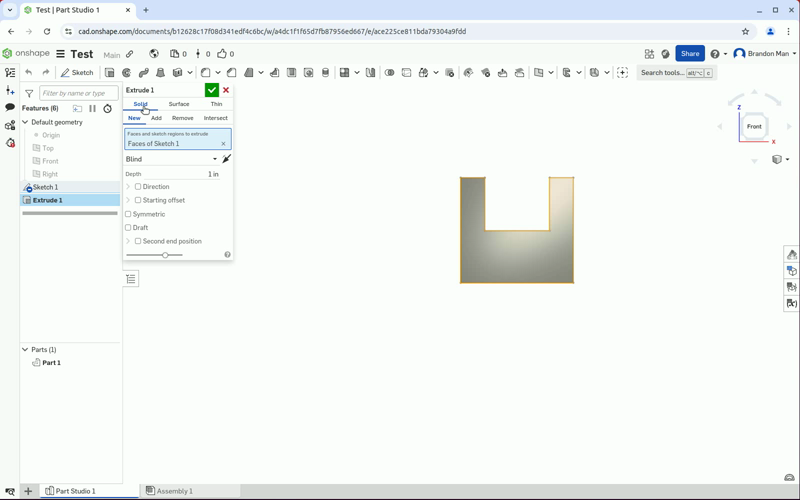
click(143, 106)
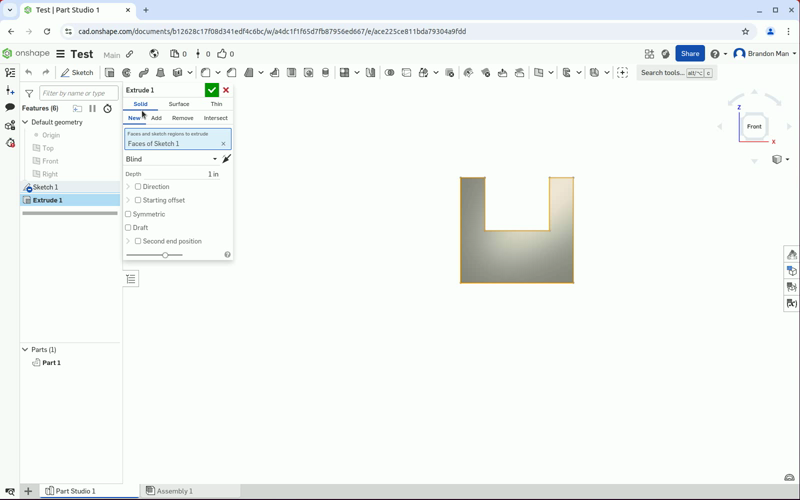
mouse_move(137, 120)
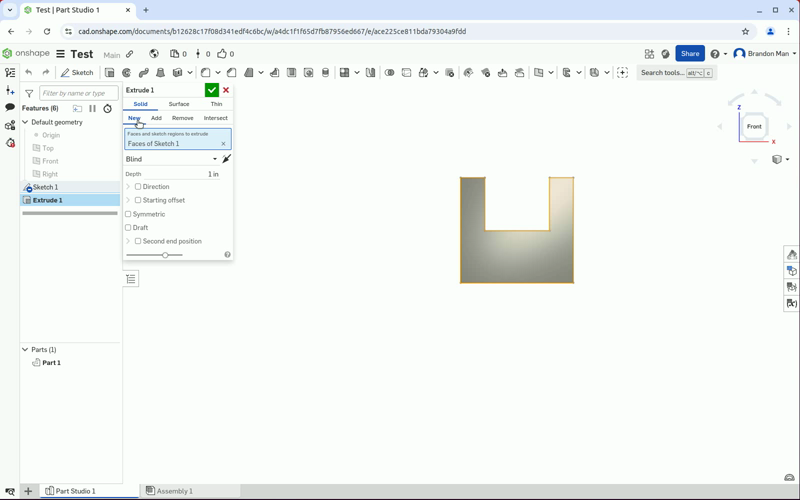
click(137, 120)
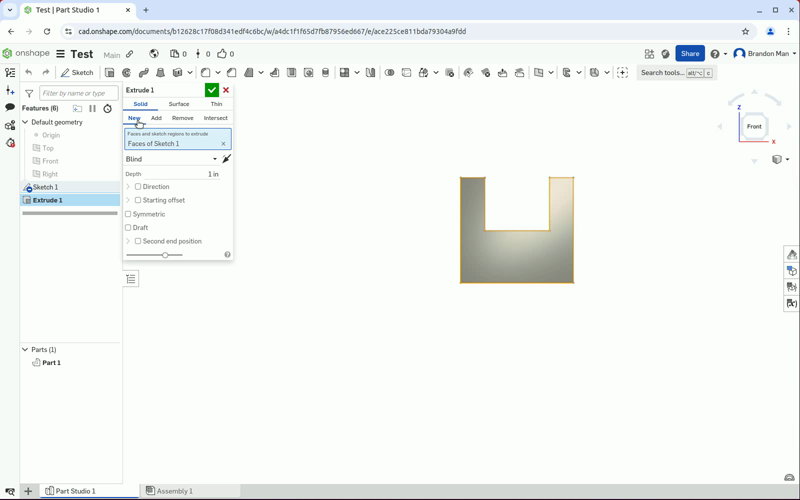
key(tab, 4)
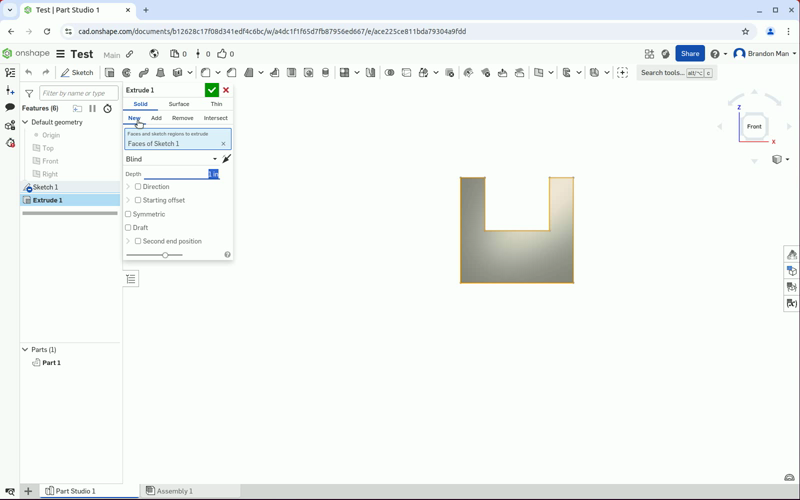
text(16.85)
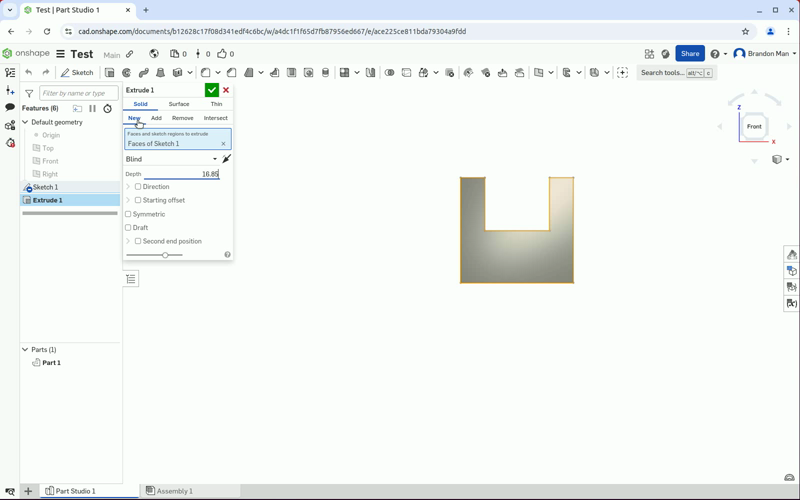
key(enter)
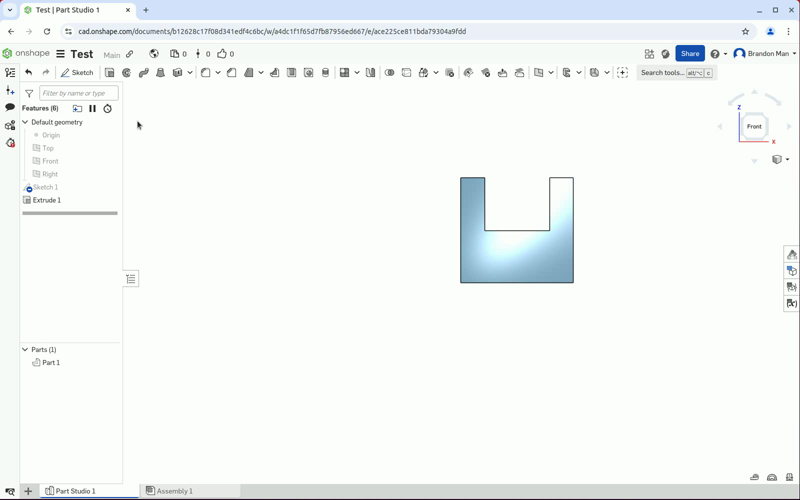
key(shift+h)
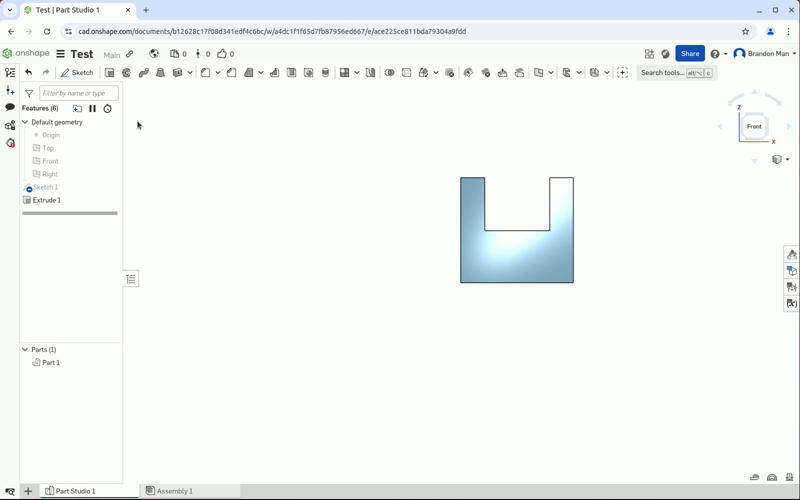
key(shift+h)
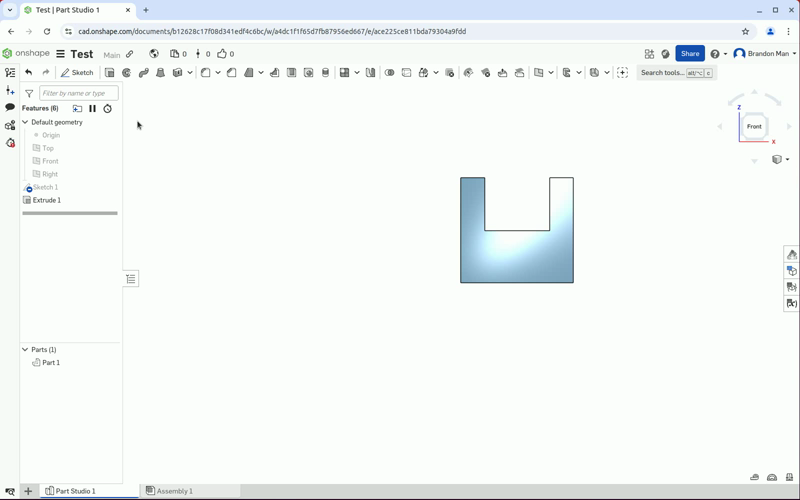
mouse_move(73, 189)
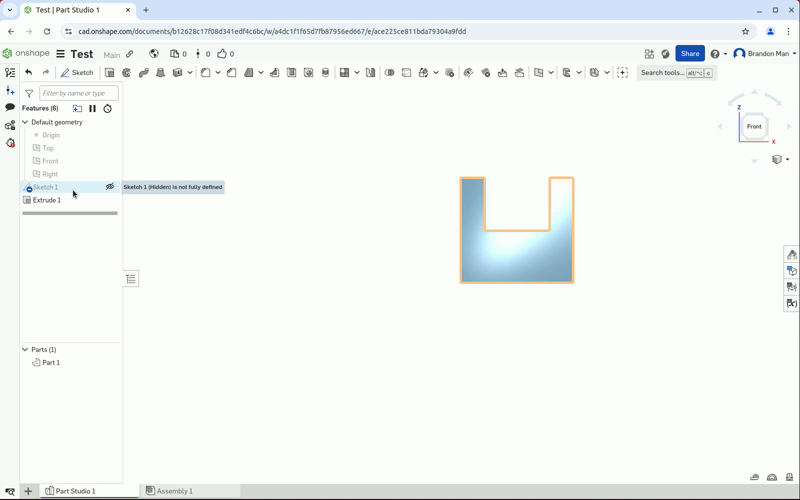
click(73, 189)
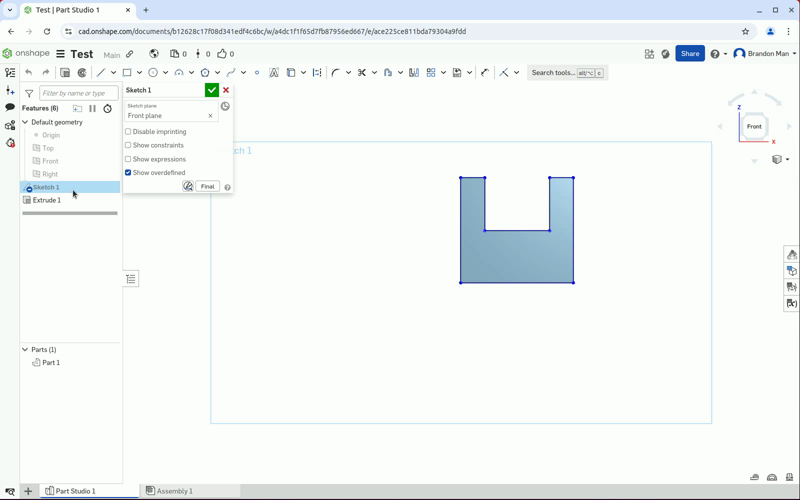
mouse_move(229, 92)
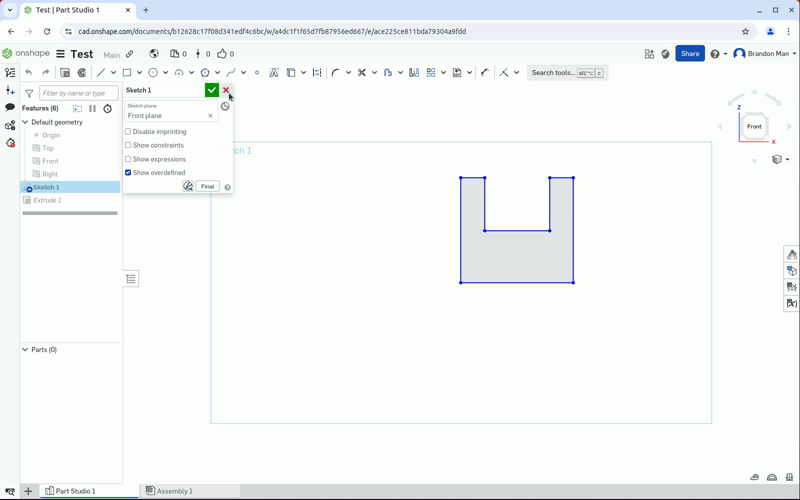
click(229, 92)
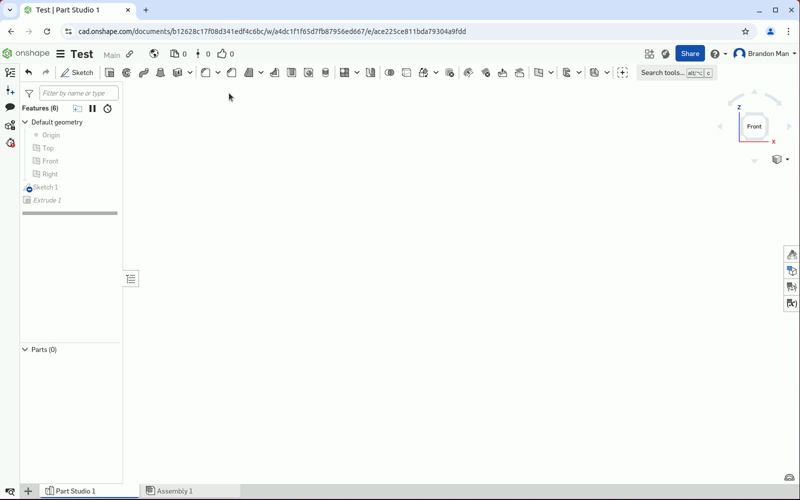
mouse_move(73, 352)
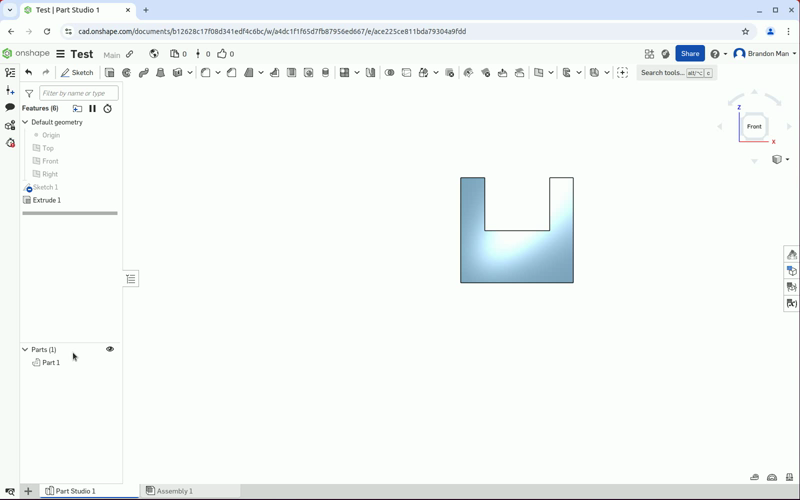
key(y)
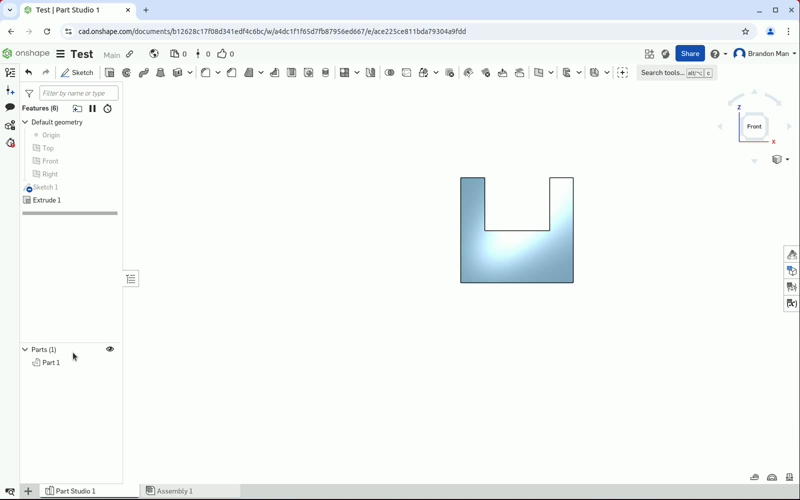
key(shift+p)
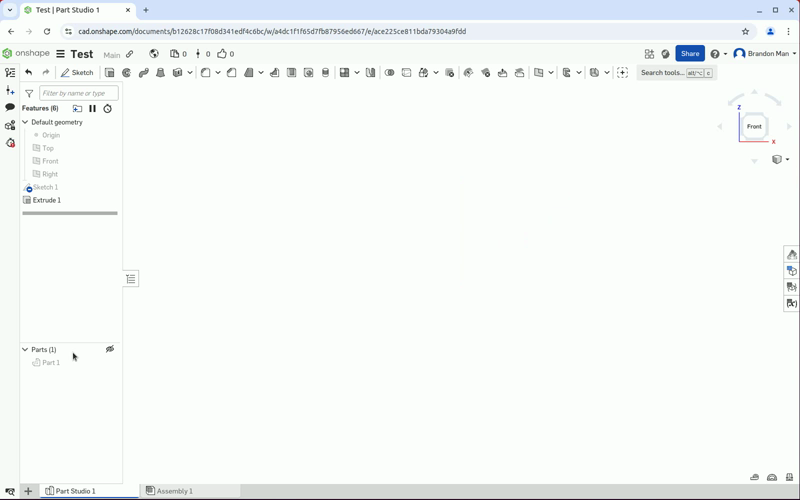
key(space)
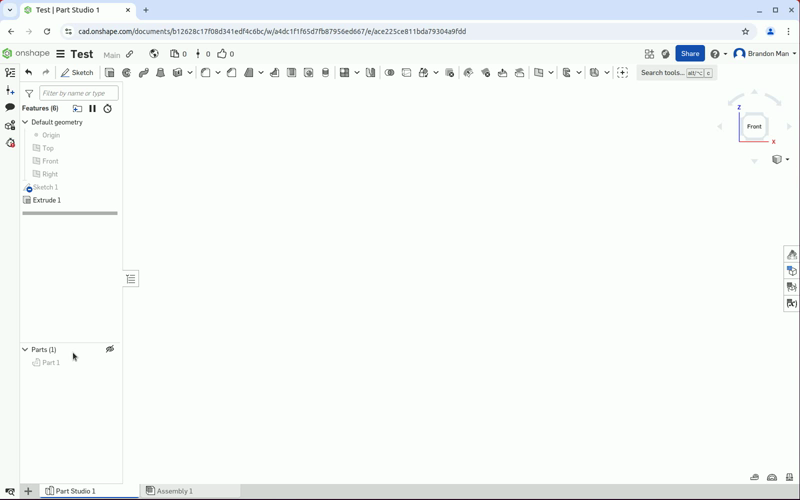
key_down(shift)
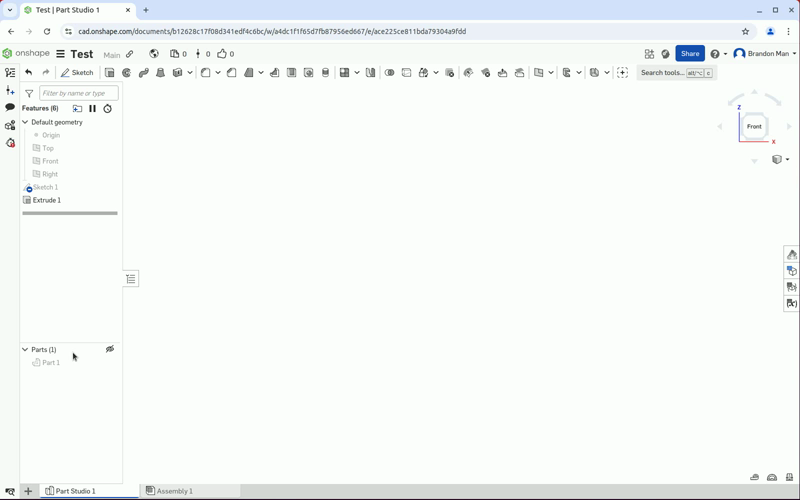
key(down)
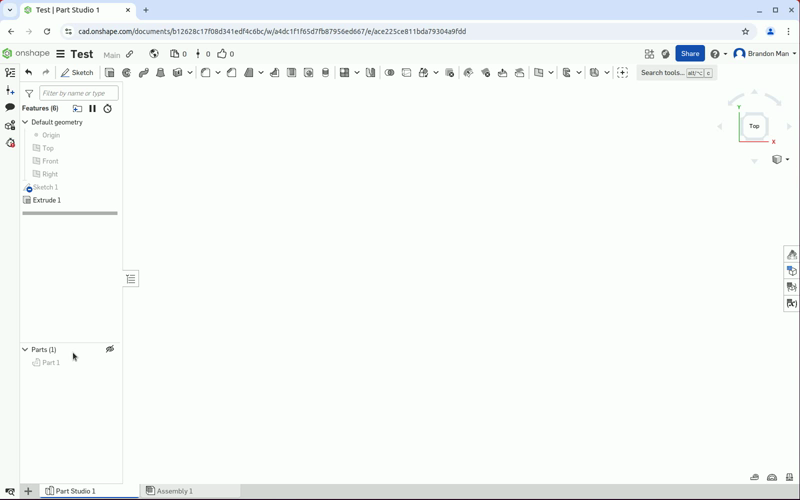
key_up(shift)
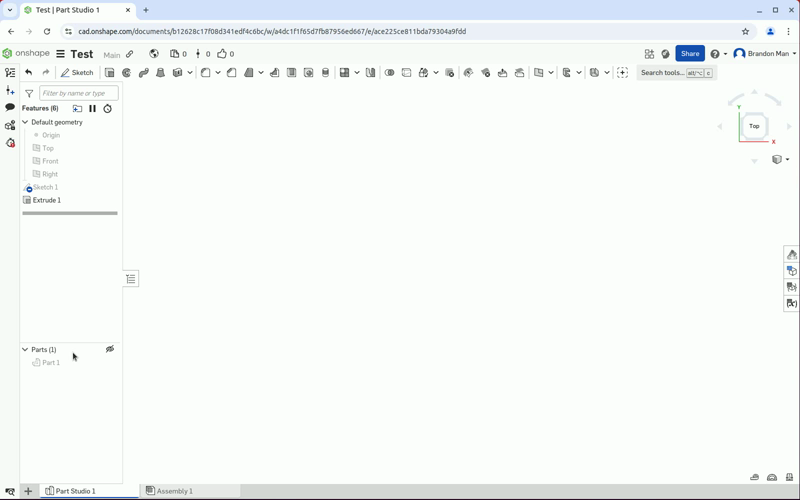
mouse_move(73, 352)
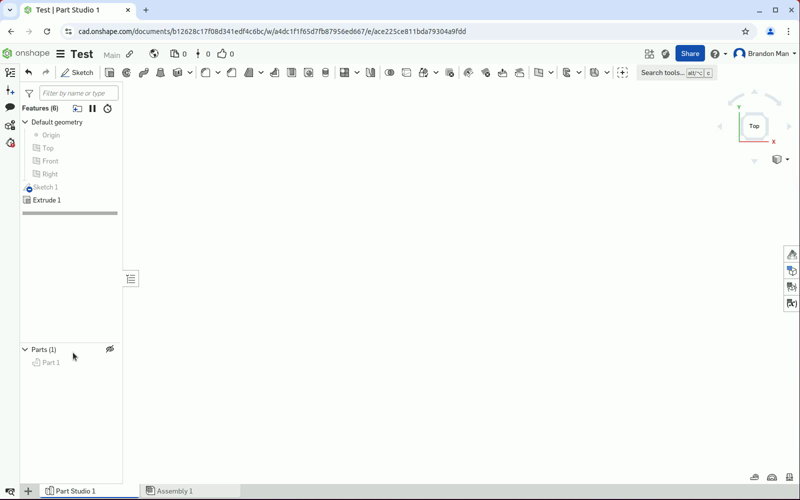
key(shift+y)
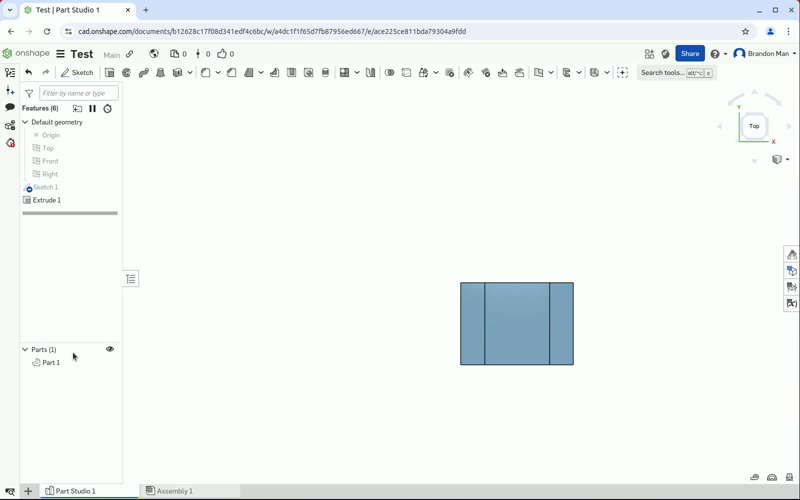
mouse_move(541, 75)
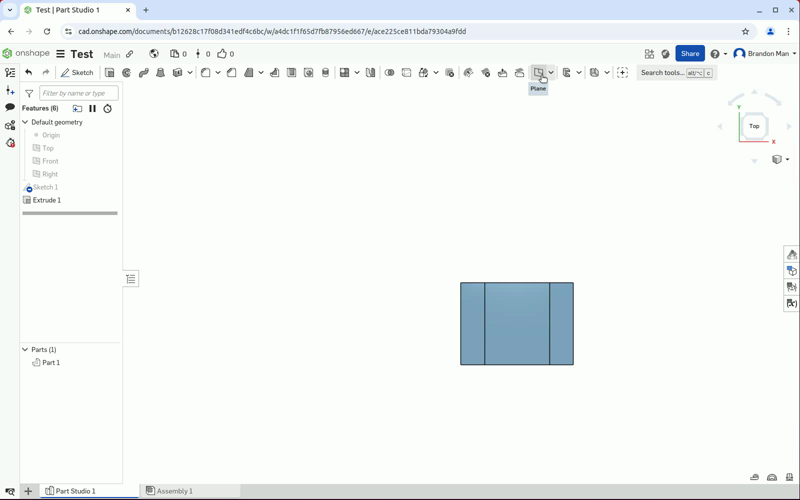
click(541, 75)
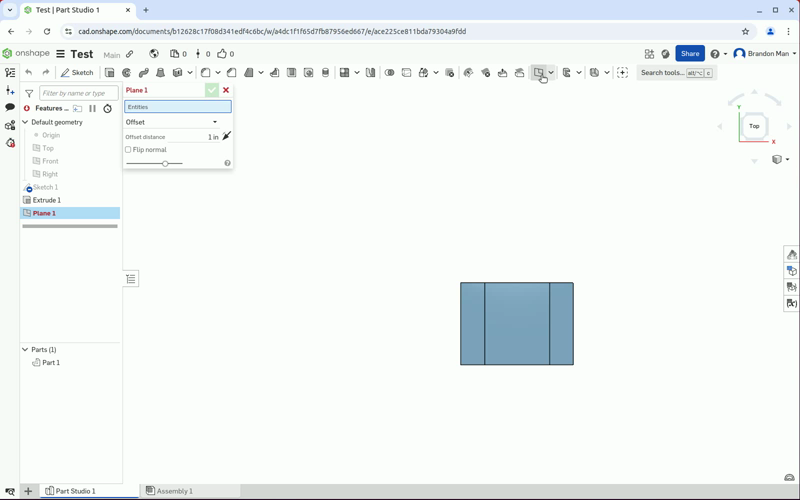
mouse_move(73, 150)
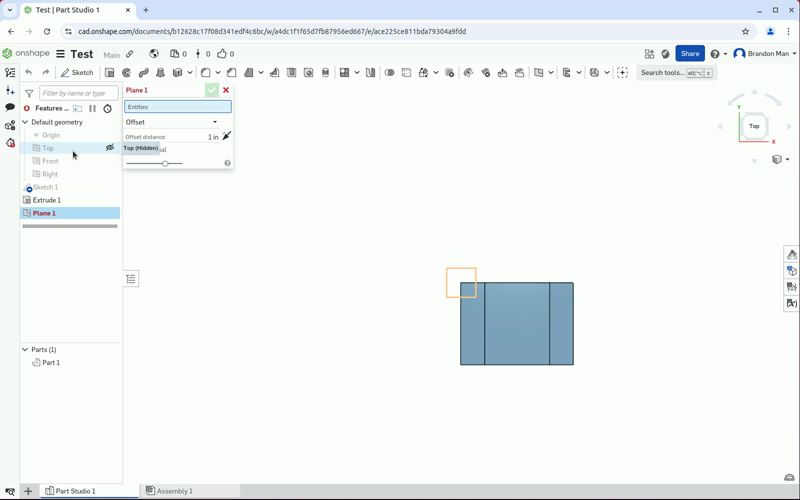
click(73, 150)
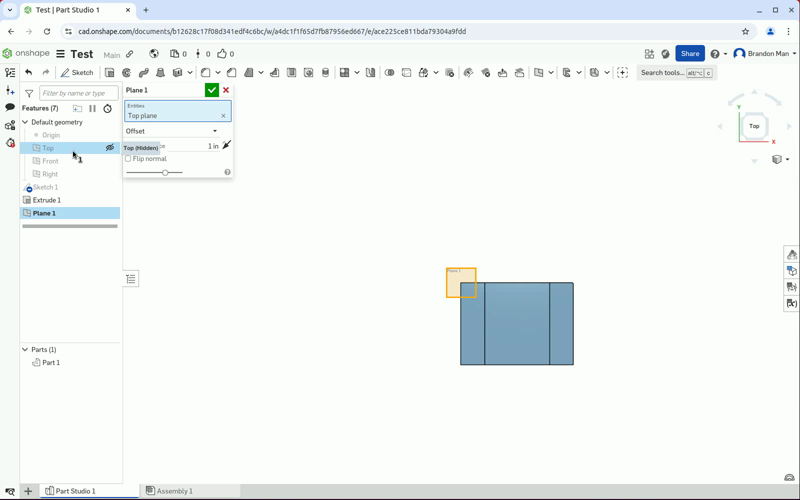
key(tab, 2)
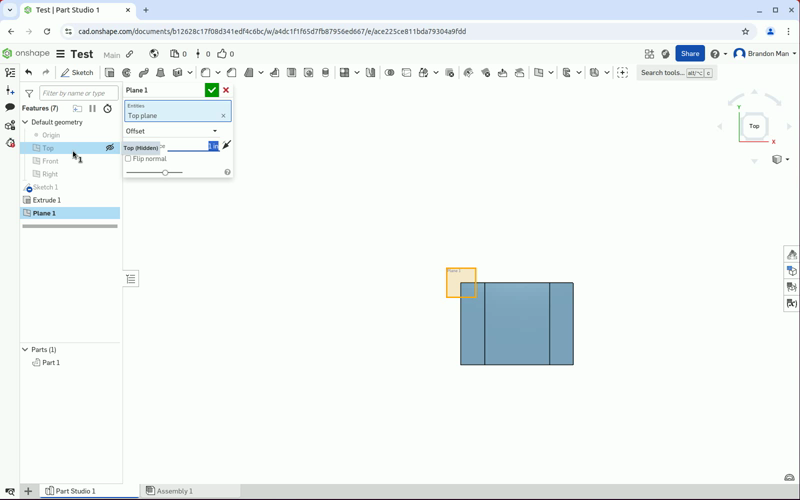
text(21.66)
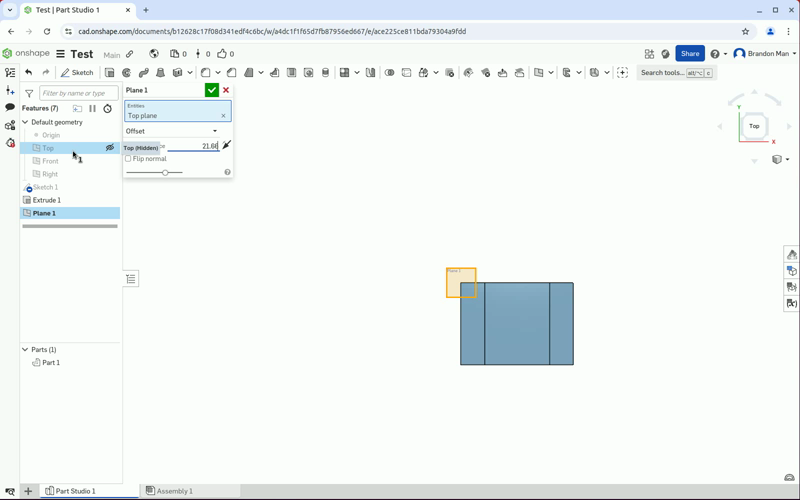
key(enter, 2)
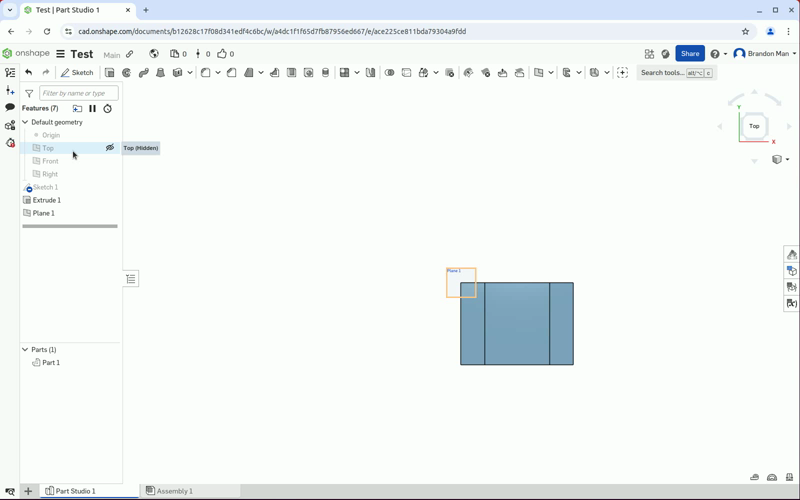
key(shift+s)
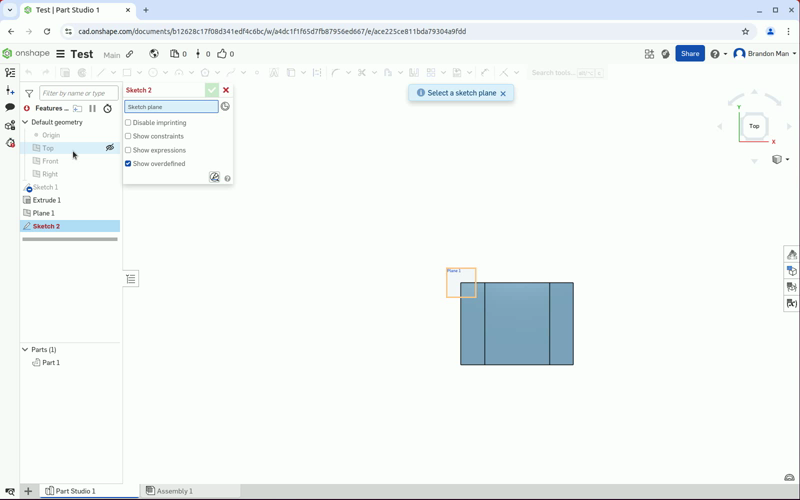
mouse_move(73, 215)
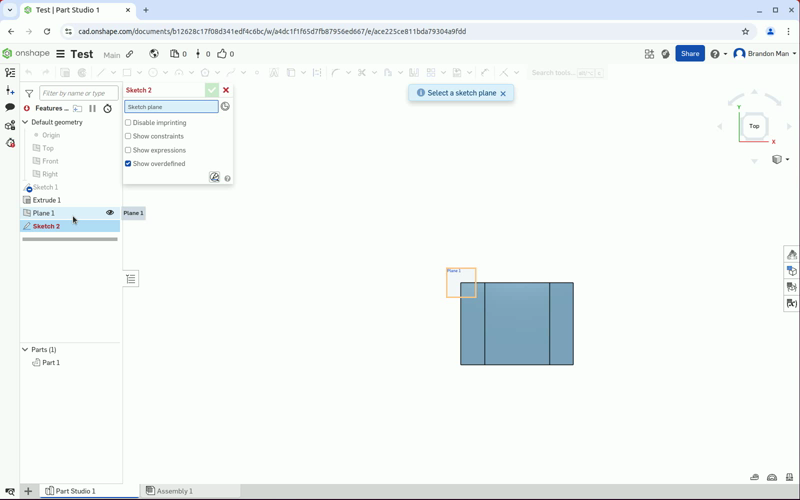
click(73, 215)
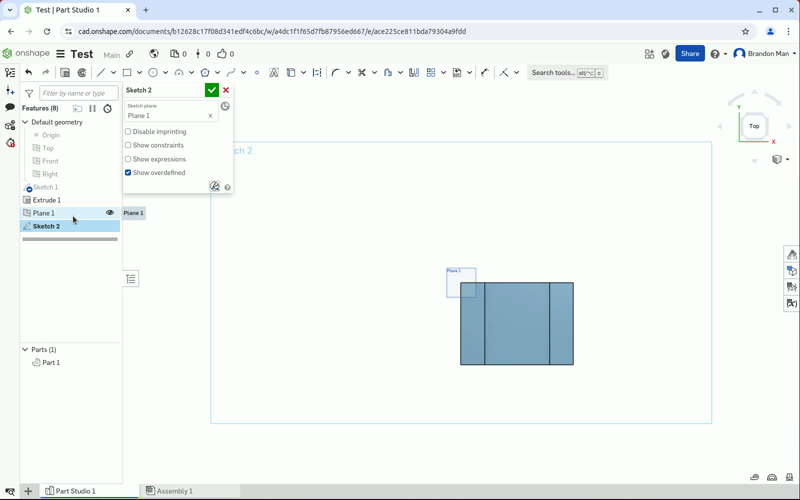
mouse_move(73, 352)
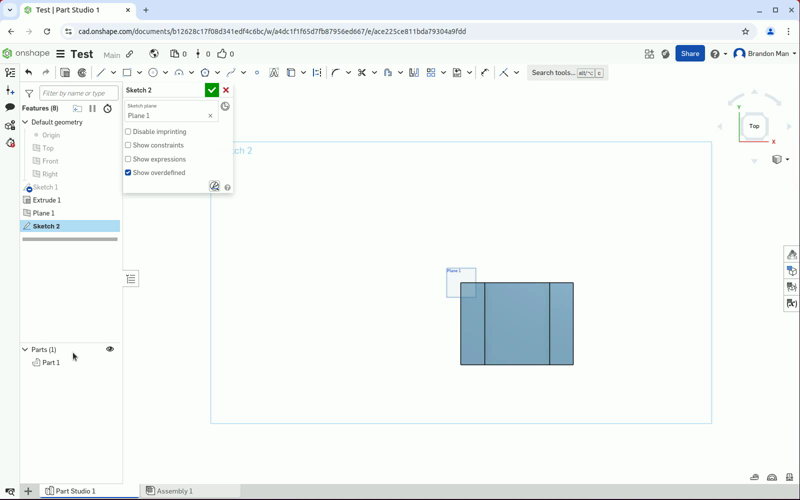
key(y)
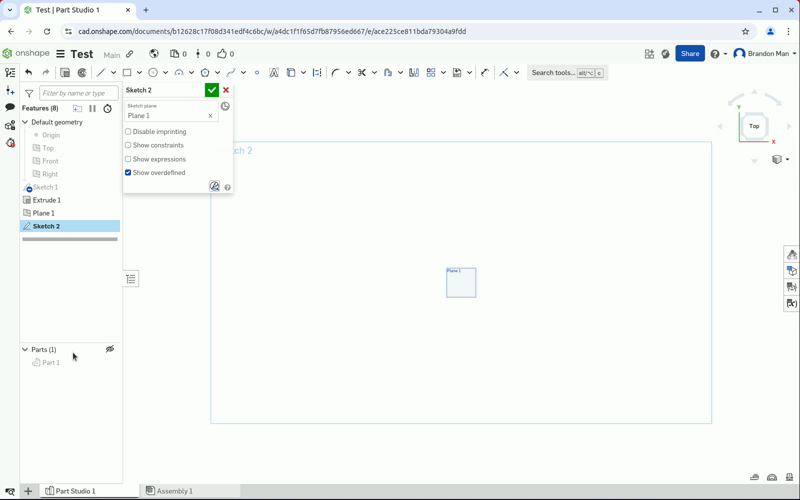
key(l)
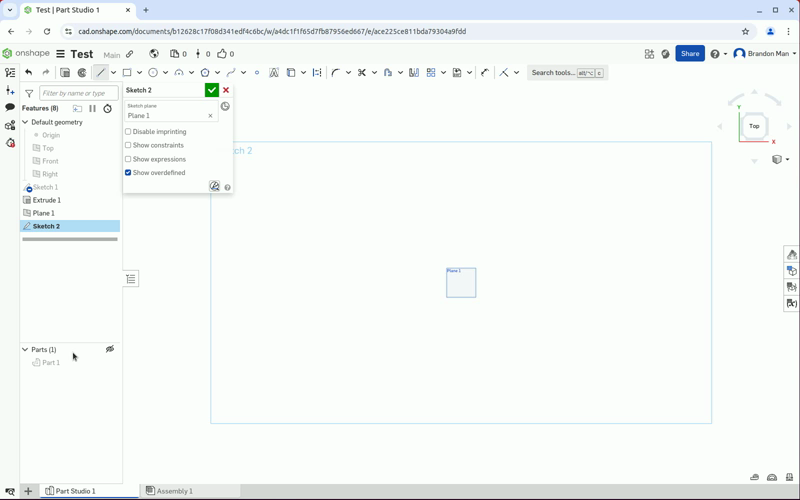
key_down(shift)
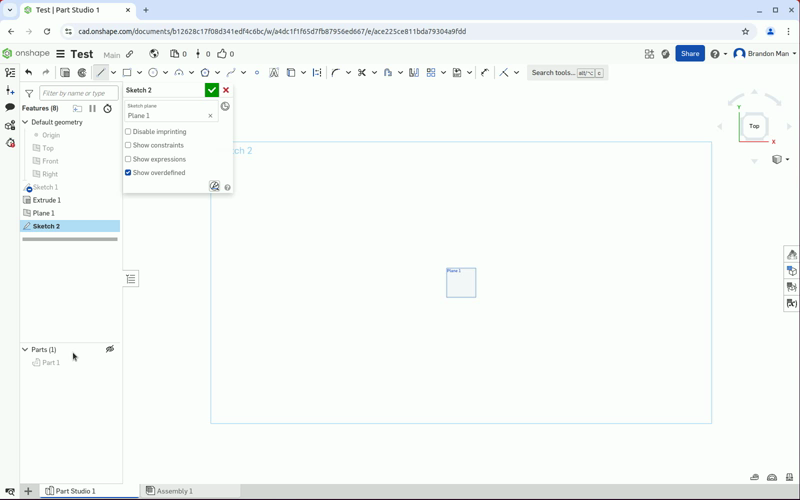
mouse_move(548, 330)
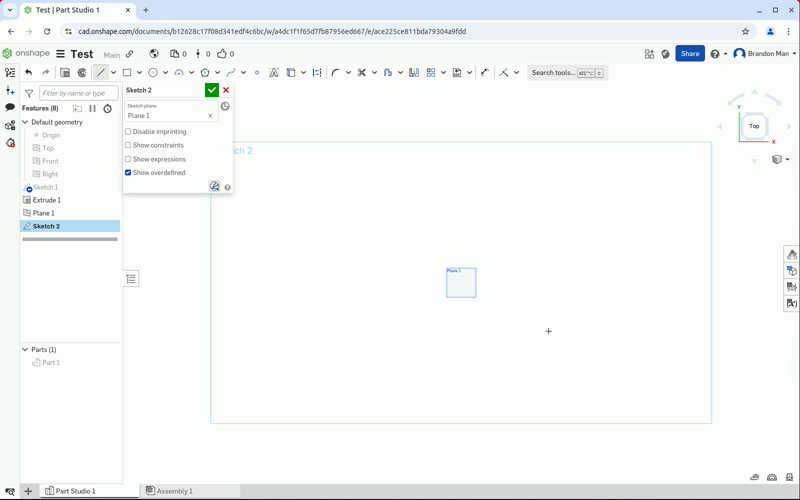
click(548, 330)
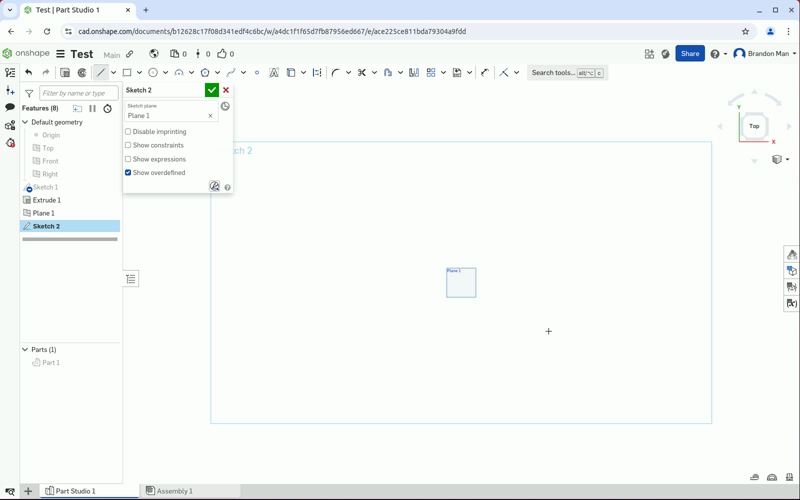
key_up(shift)
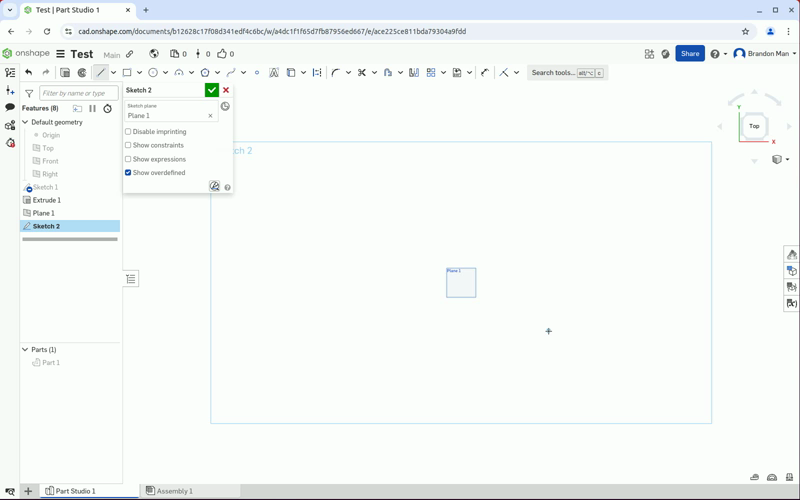
key_down(shift)
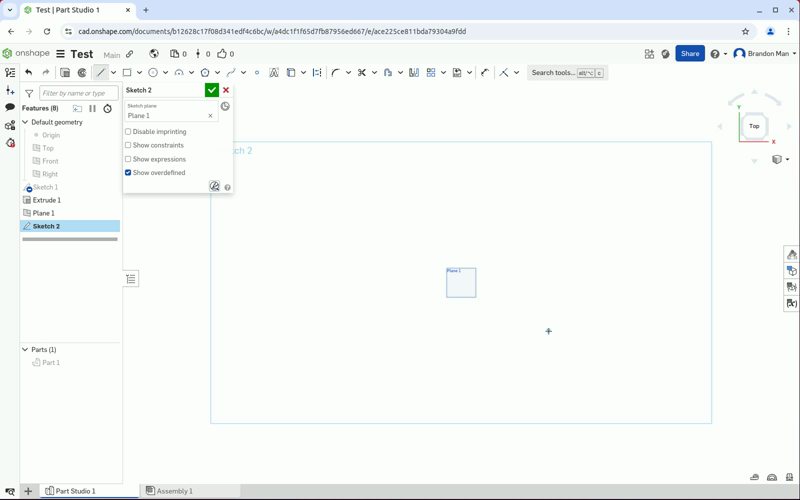
mouse_move(578, 330)
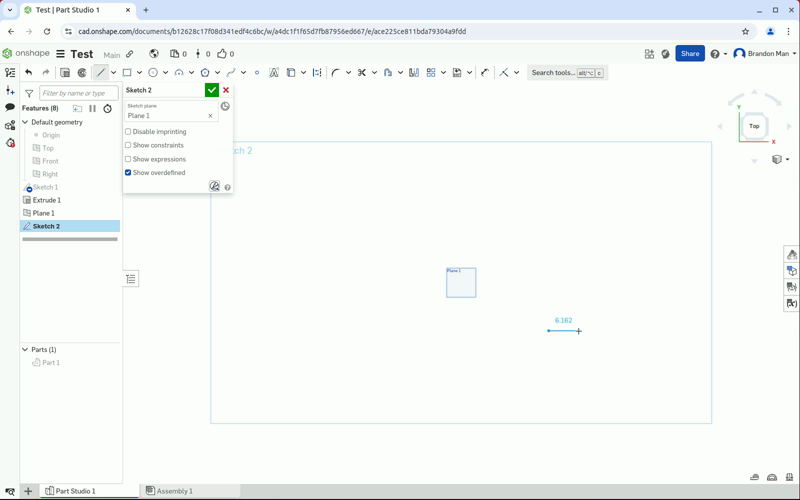
mouse_move(574, 330)
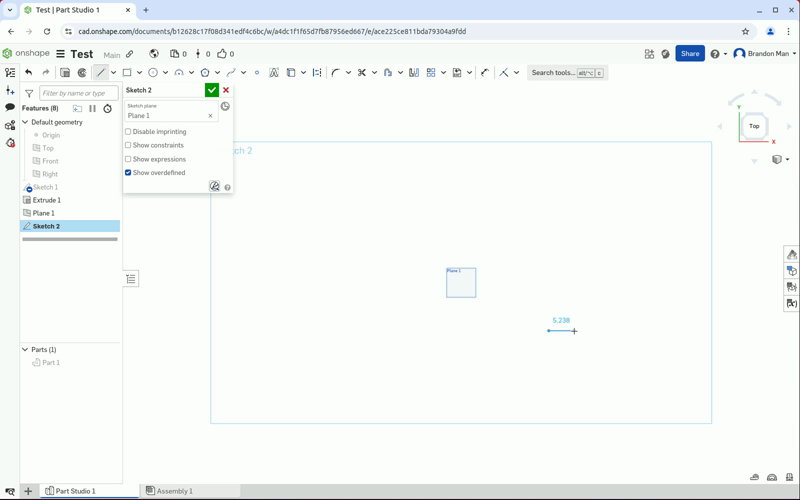
click(574, 330)
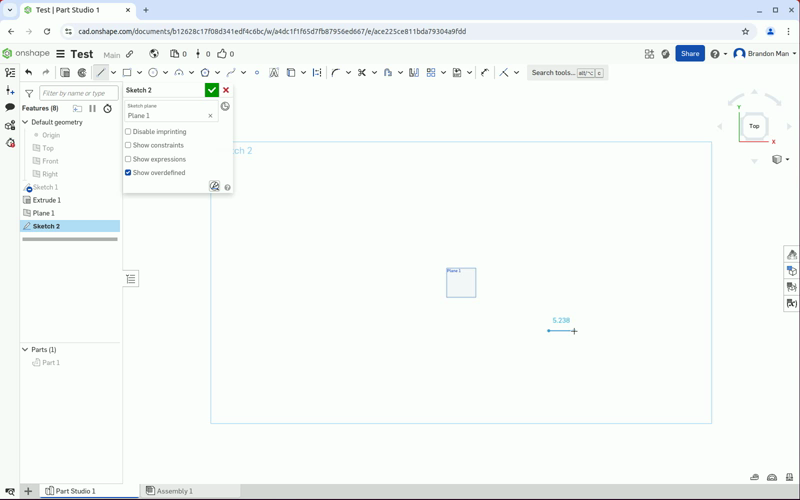
key_up(shift)
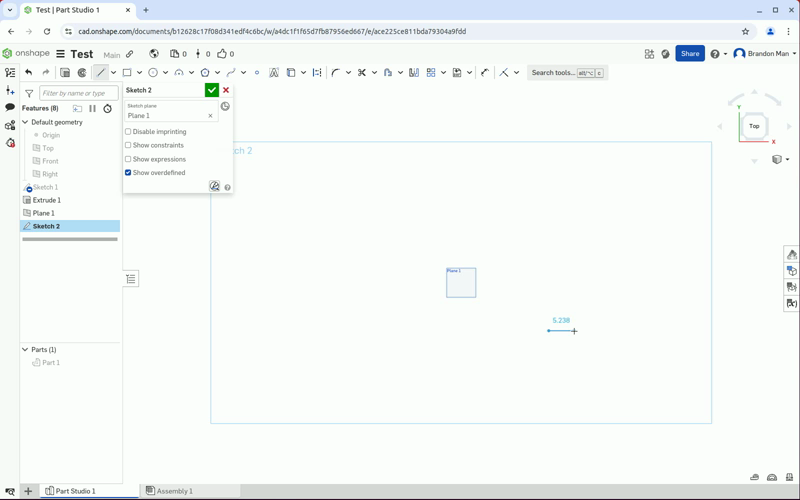
key_down(shift)
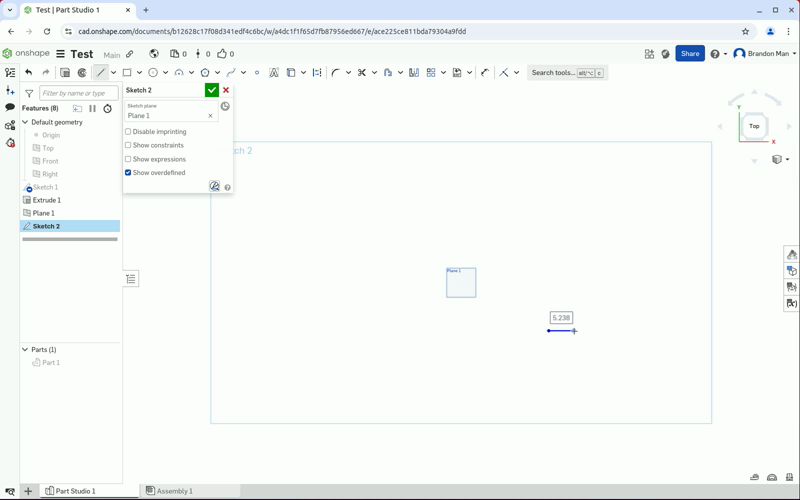
mouse_move(589, 330)
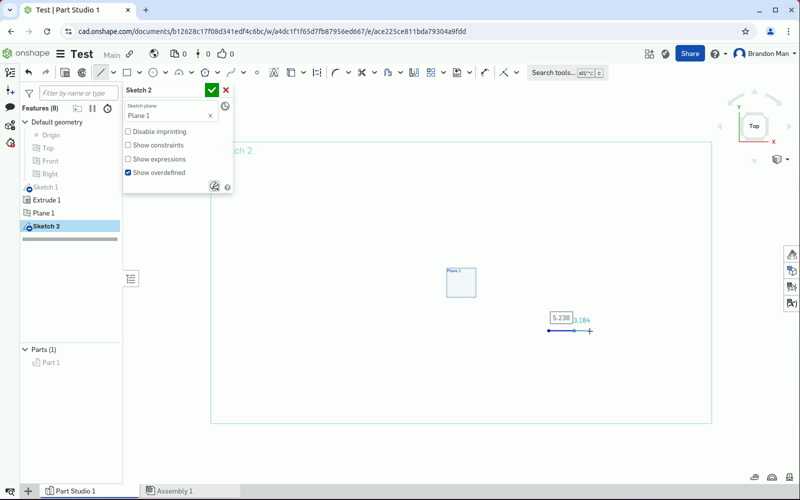
mouse_move(574, 305)
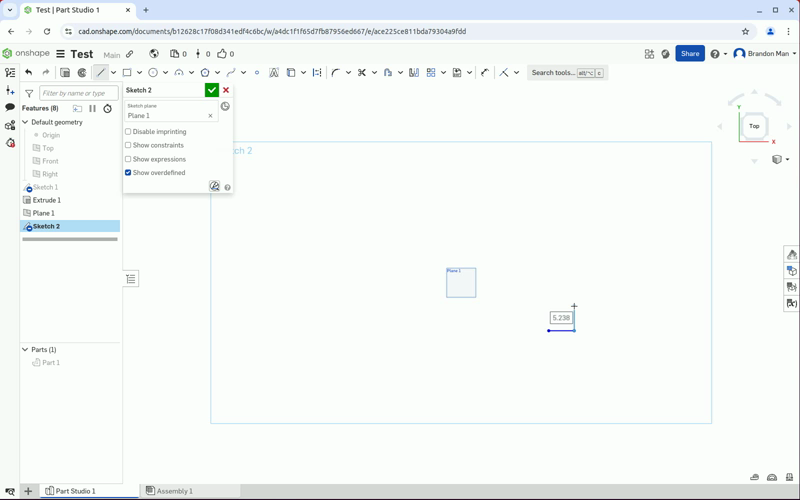
click(574, 305)
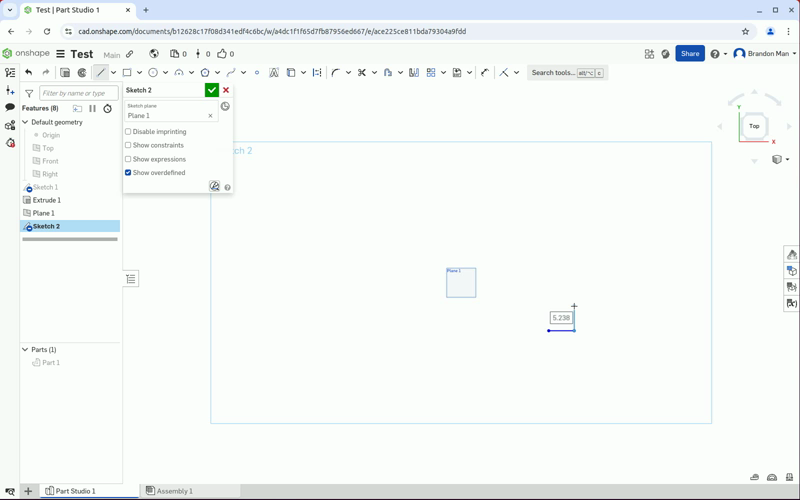
key_up(shift)
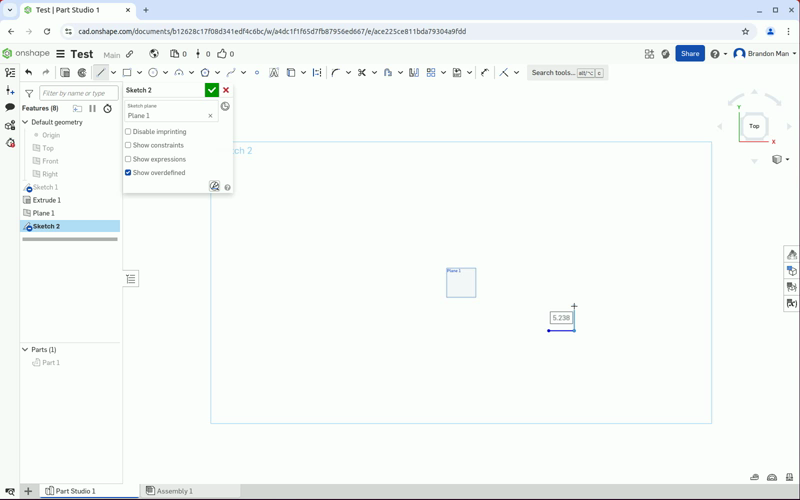
key_down(shift)
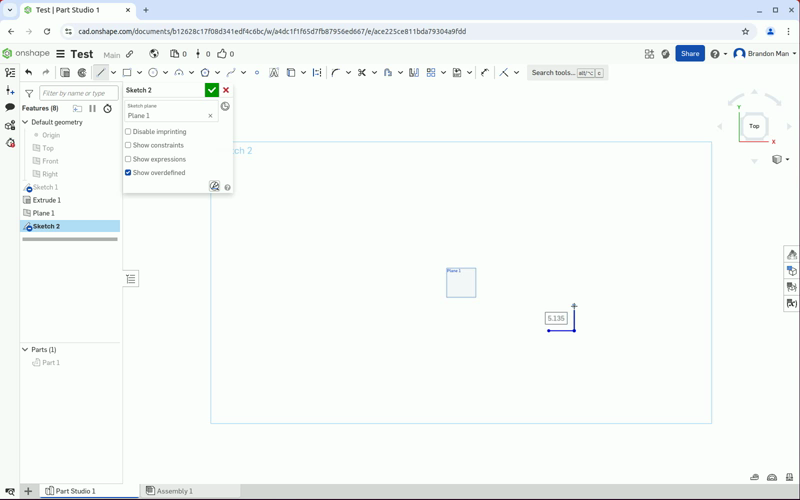
mouse_move(589, 305)
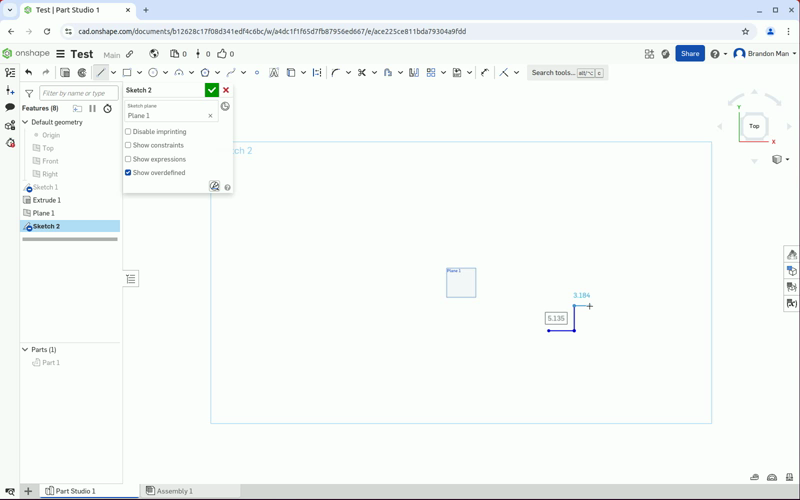
mouse_move(548, 305)
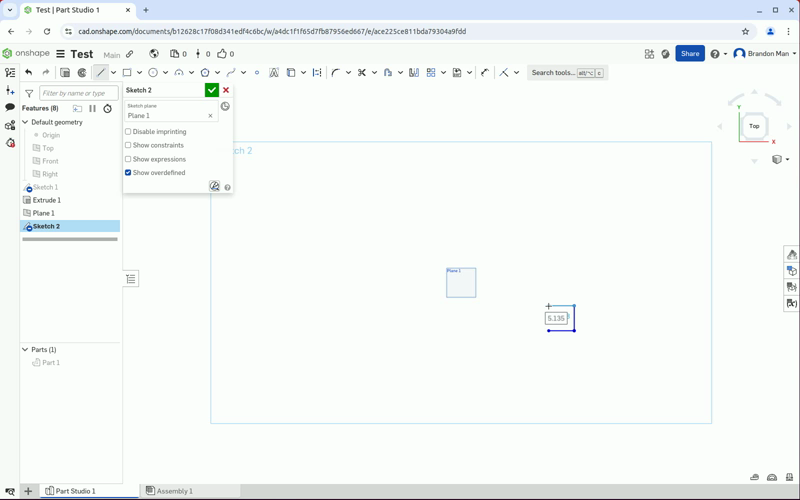
click(548, 305)
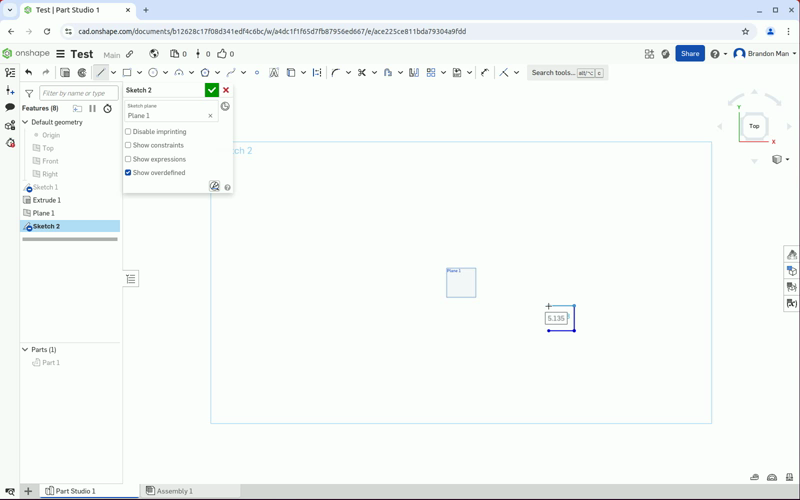
key_up(shift)
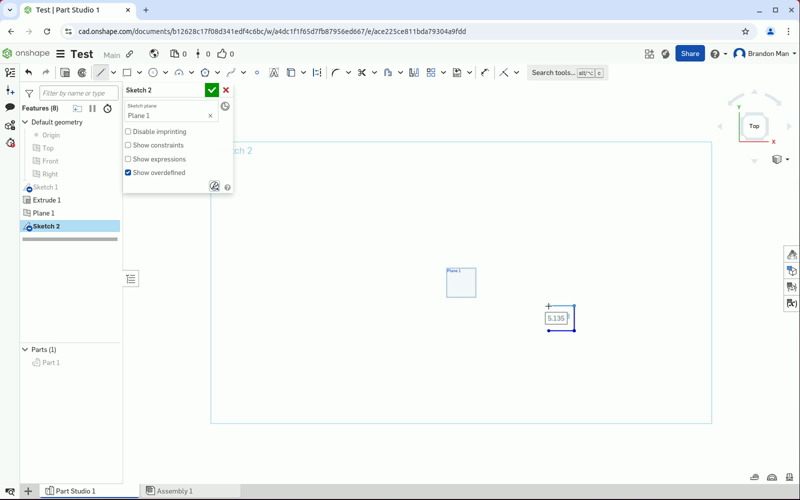
mouse_move(578, 305)
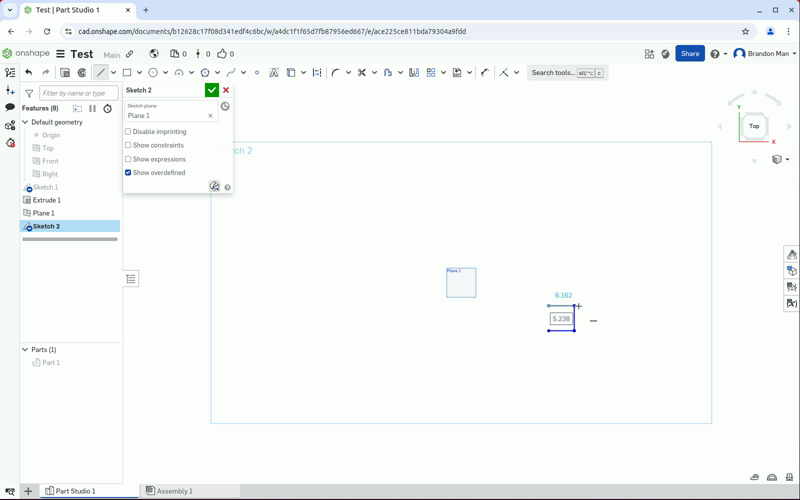
key_down(shift)
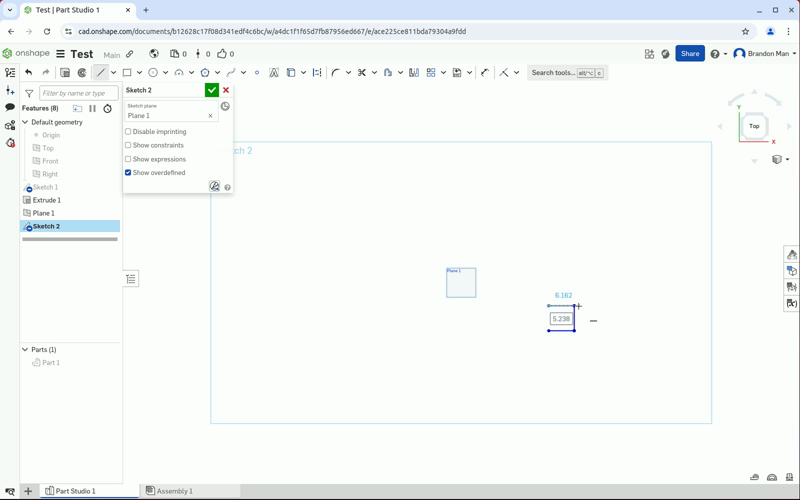
mouse_move(548, 330)
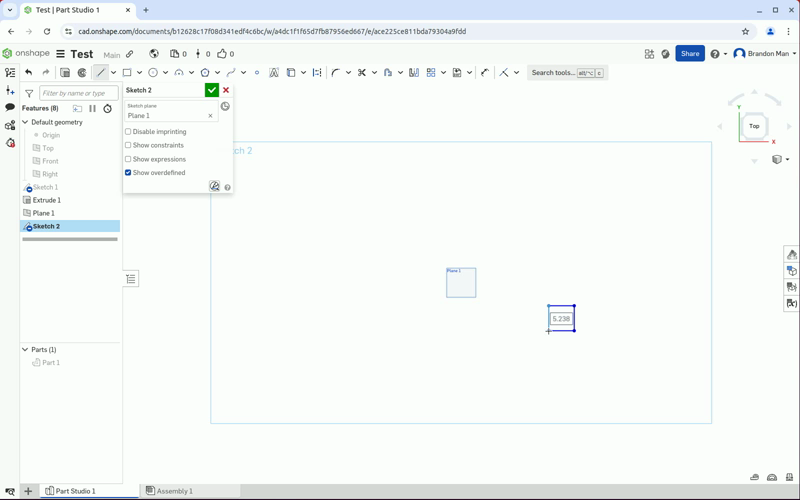
key_up(shift)
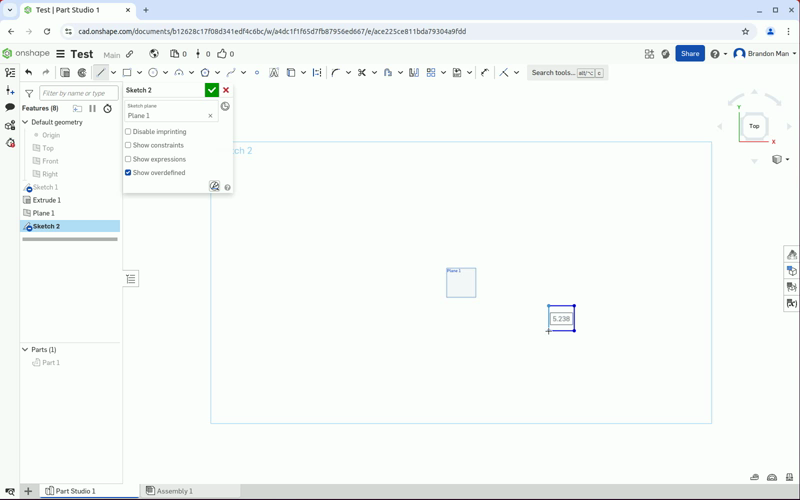
click(548, 330)
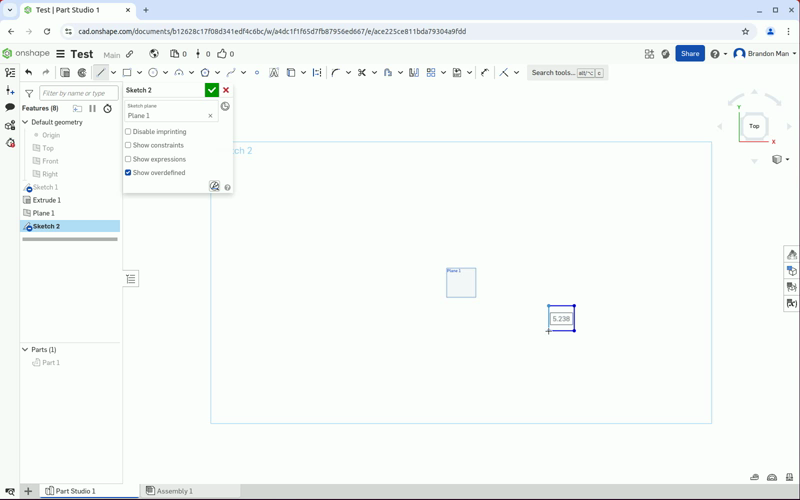
key(esc)
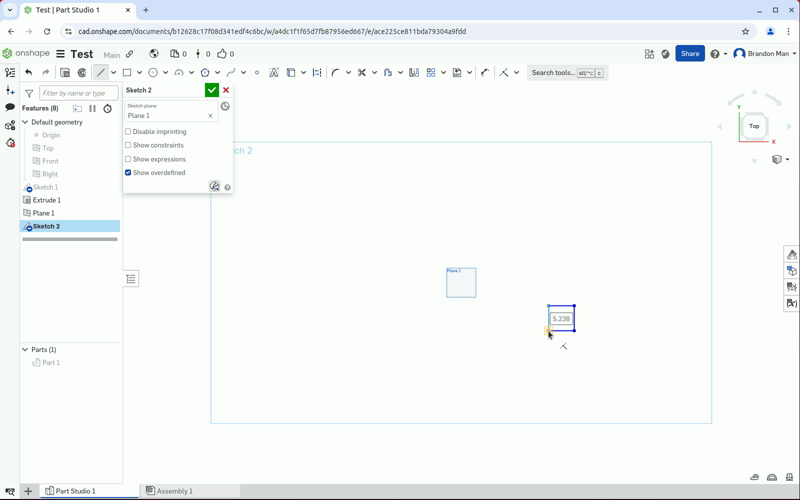
mouse_move(566, 321)
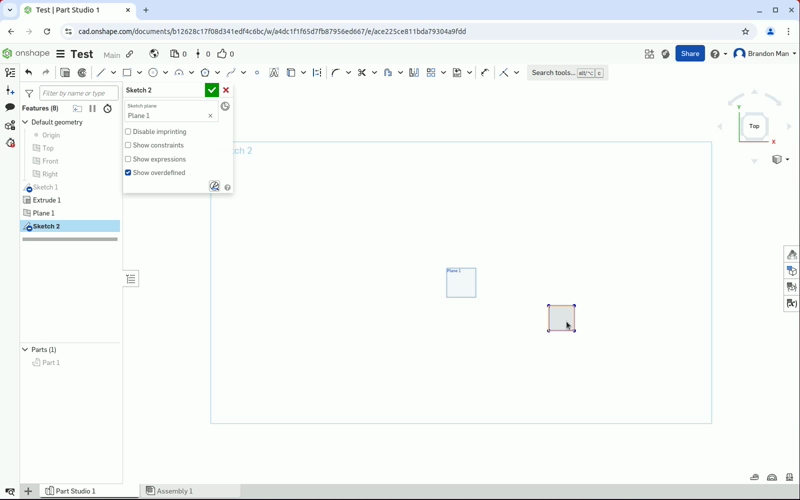
scroll(6)
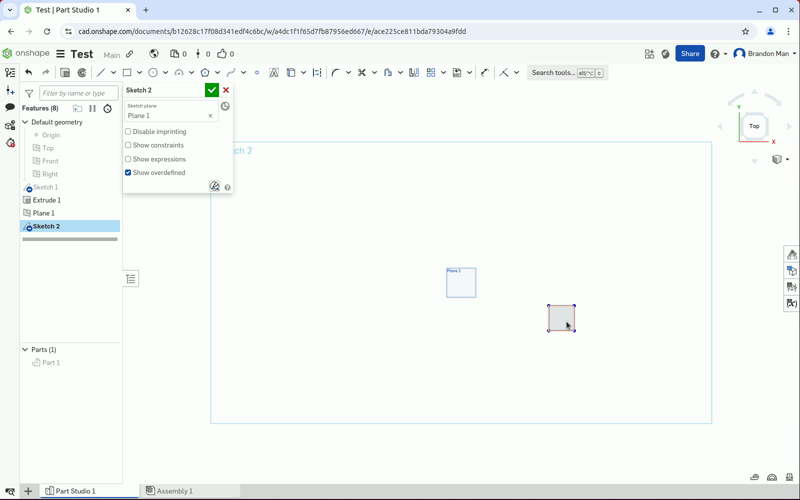
scroll(6)
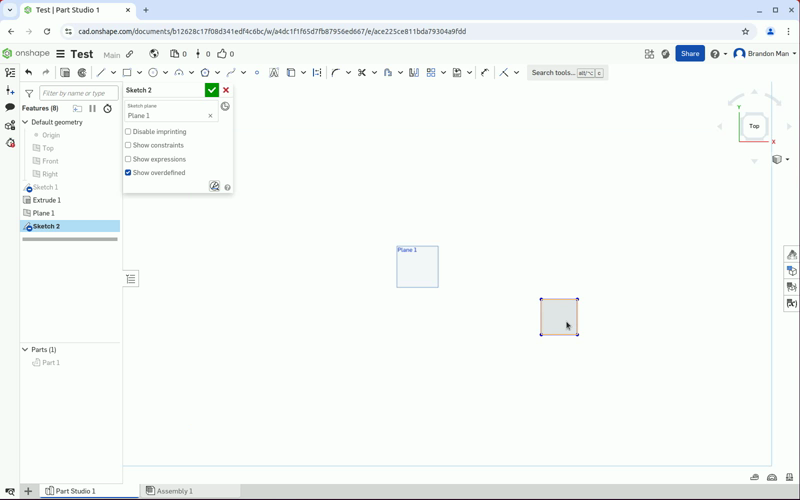
scroll(6)
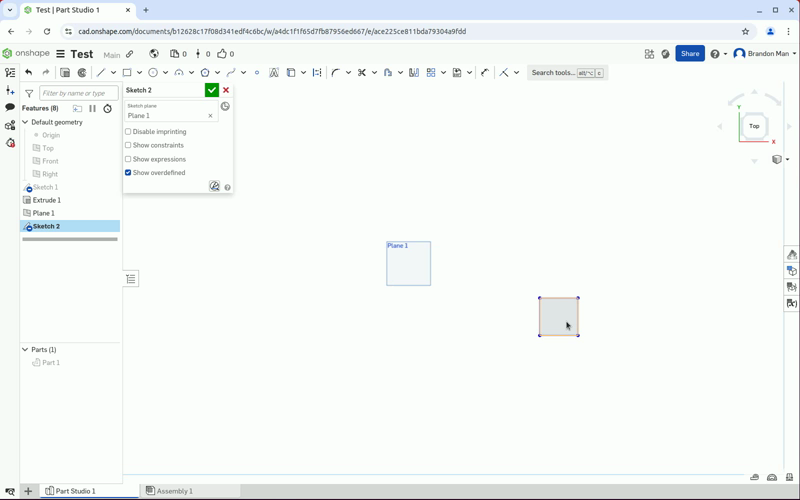
scroll(6)
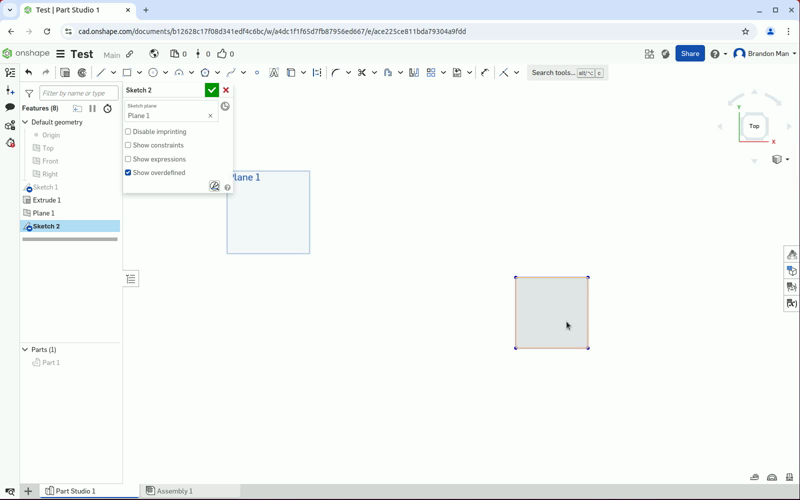
scroll(6)
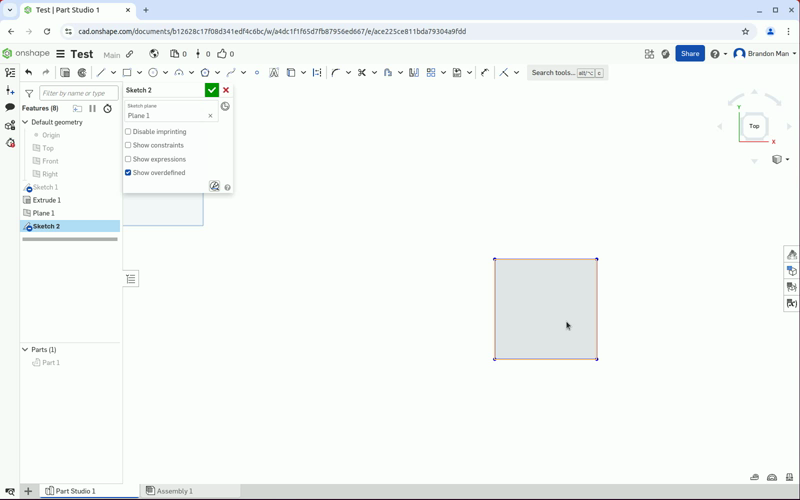
scroll(6)
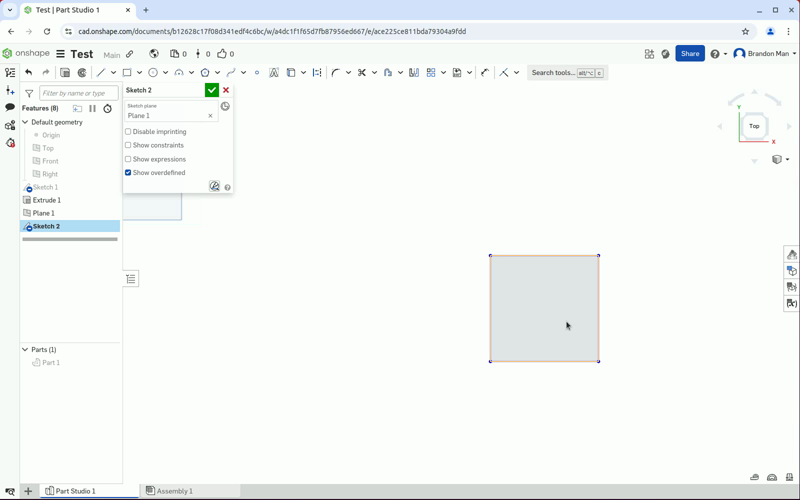
scroll(6)
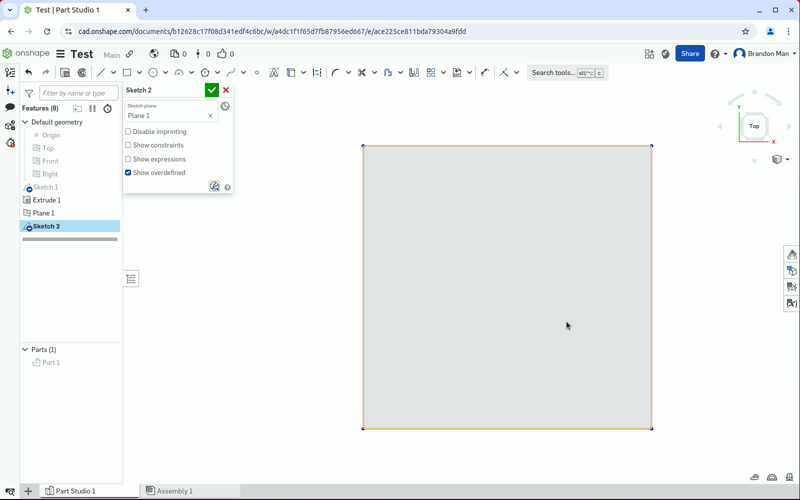
click(566, 321)
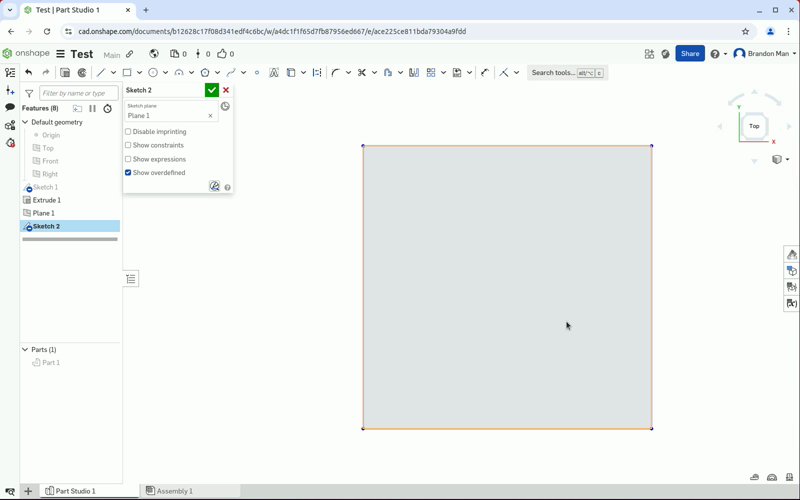
scroll(-6)
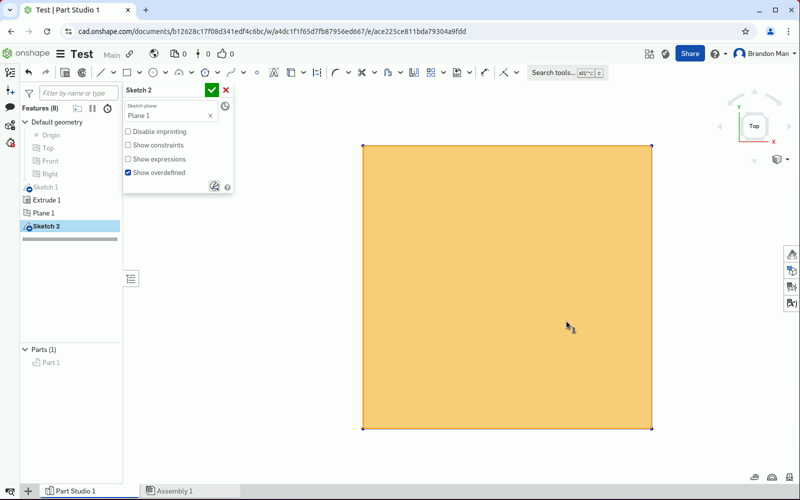
scroll(-6)
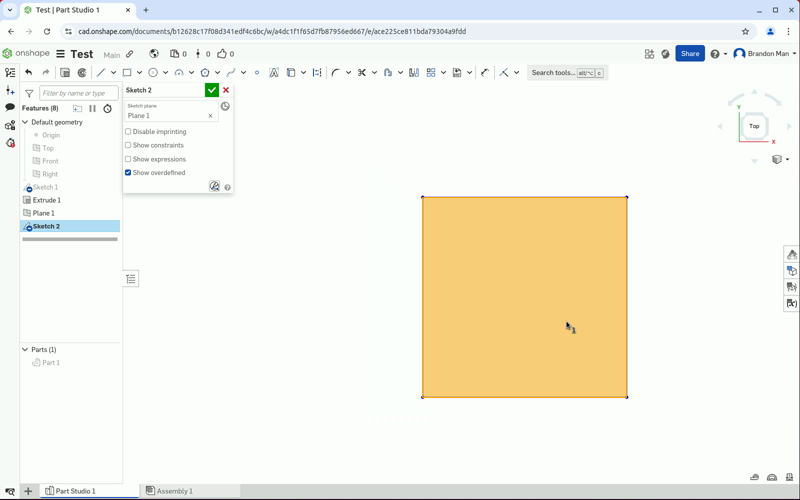
scroll(-6)
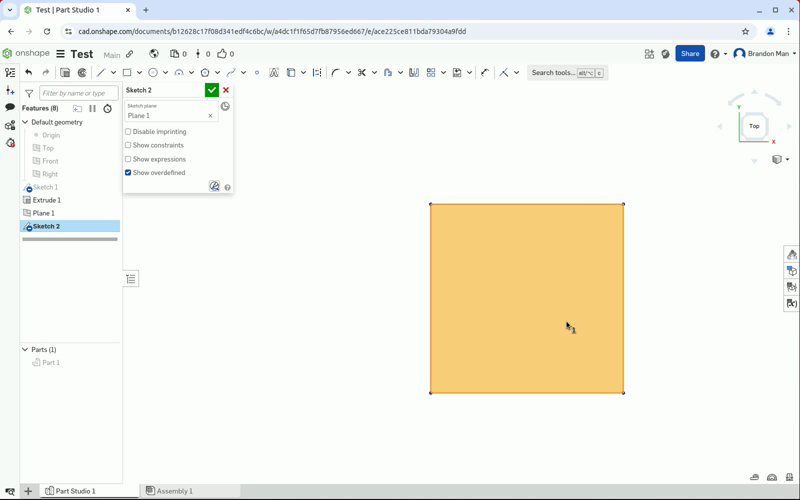
scroll(-6)
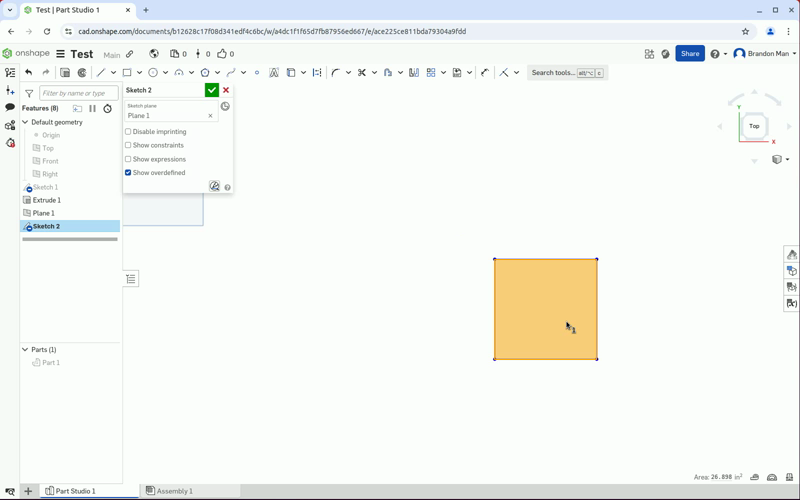
scroll(-6)
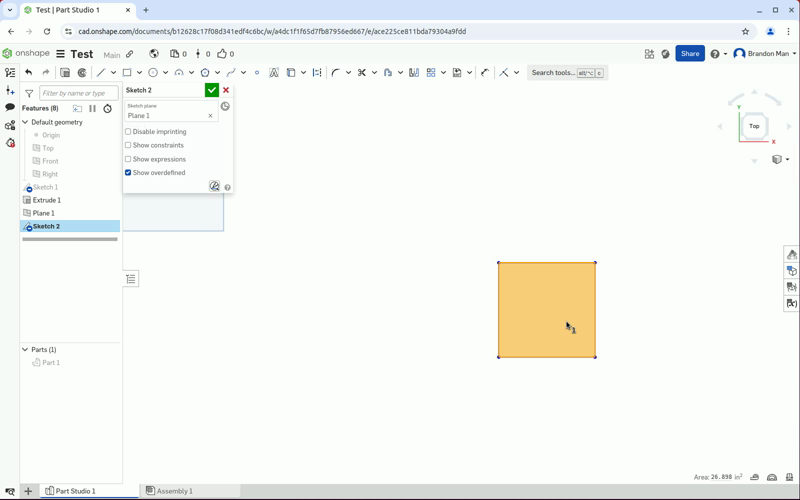
scroll(-6)
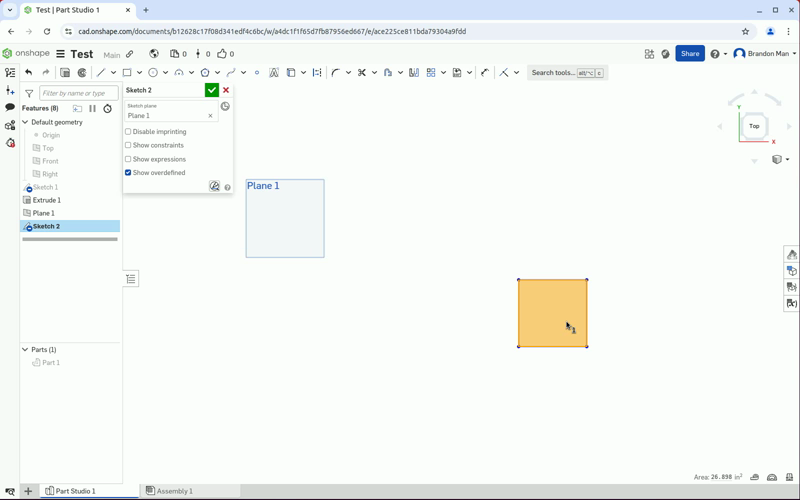
scroll(-6)
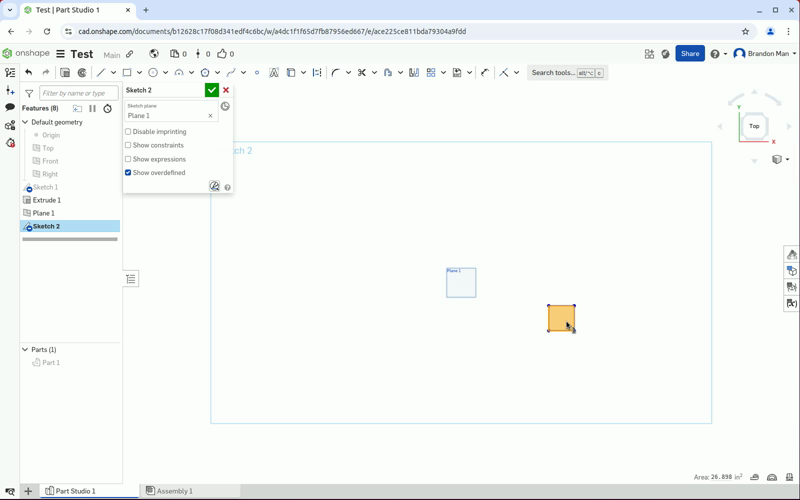
mouse_move(73, 352)
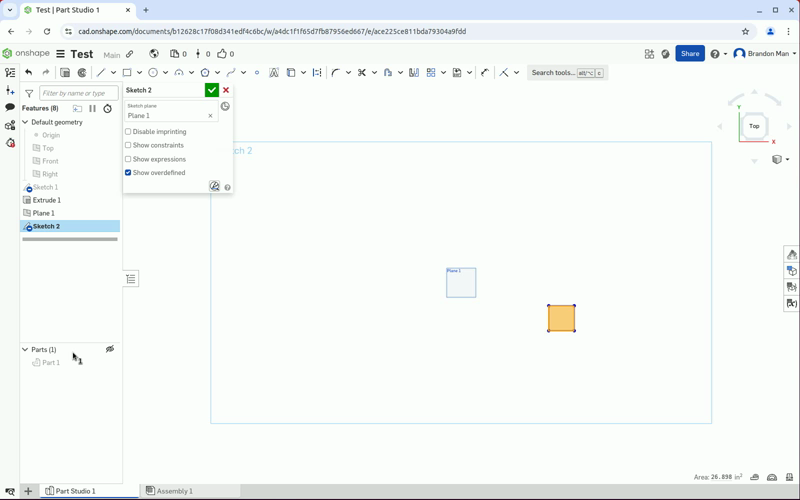
key(shift+y)
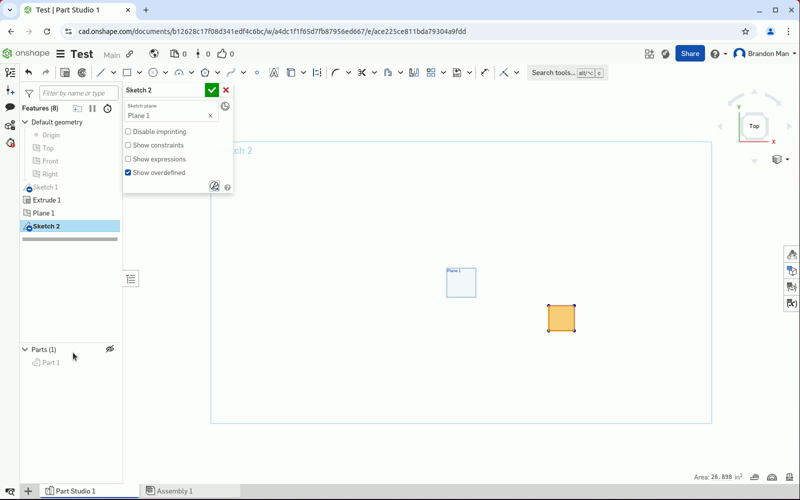
key(shift+e)
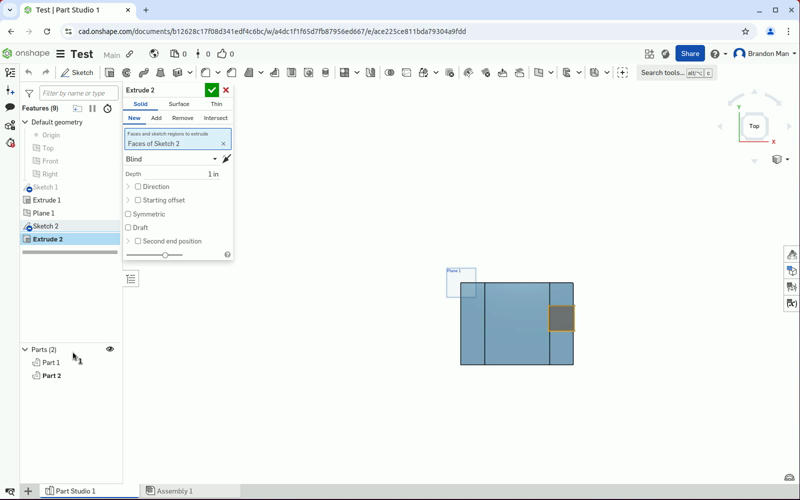
mouse_move(143, 106)
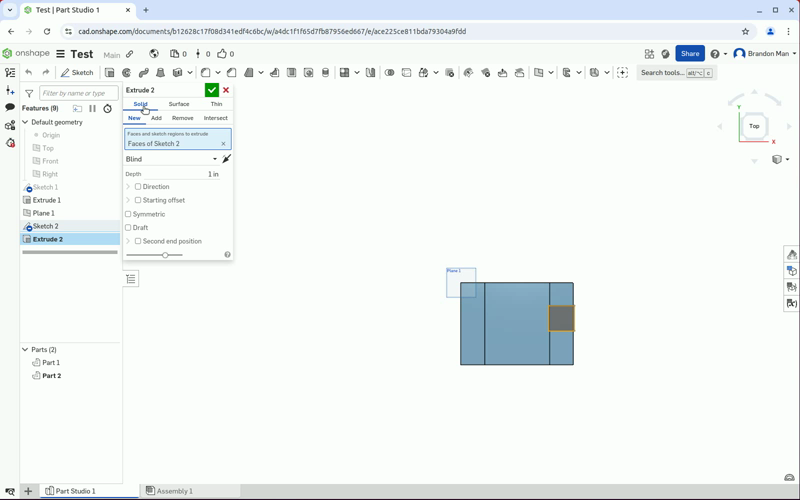
click(143, 106)
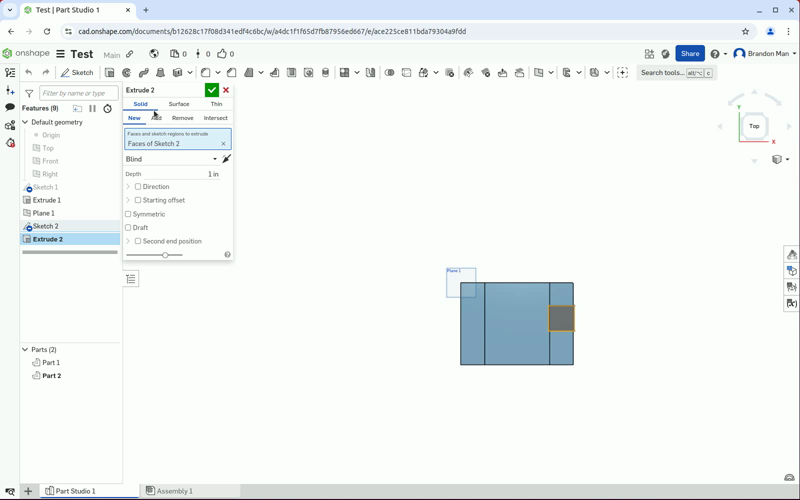
mouse_move(186, 120)
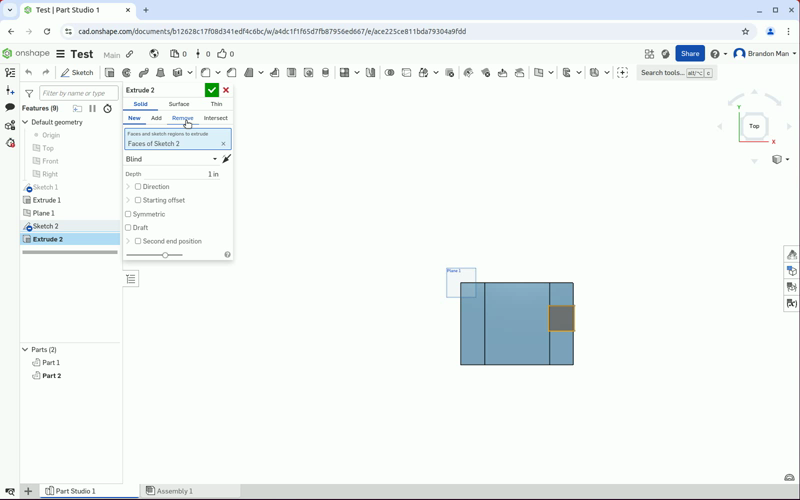
click(186, 120)
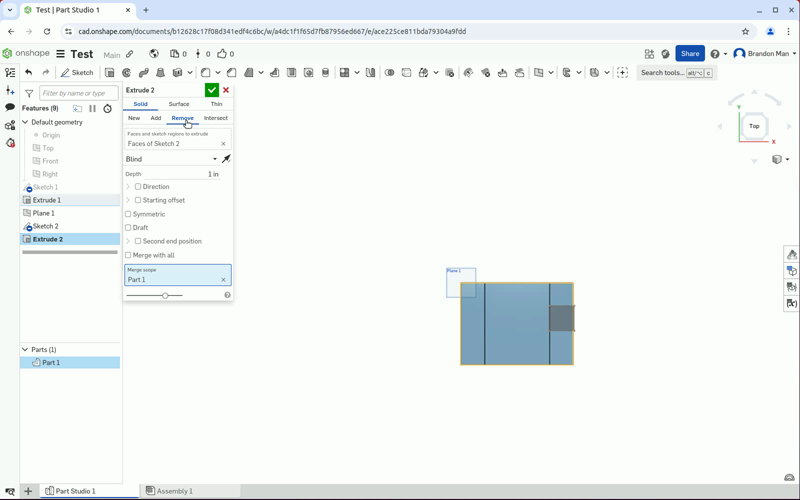
key(tab, 4)
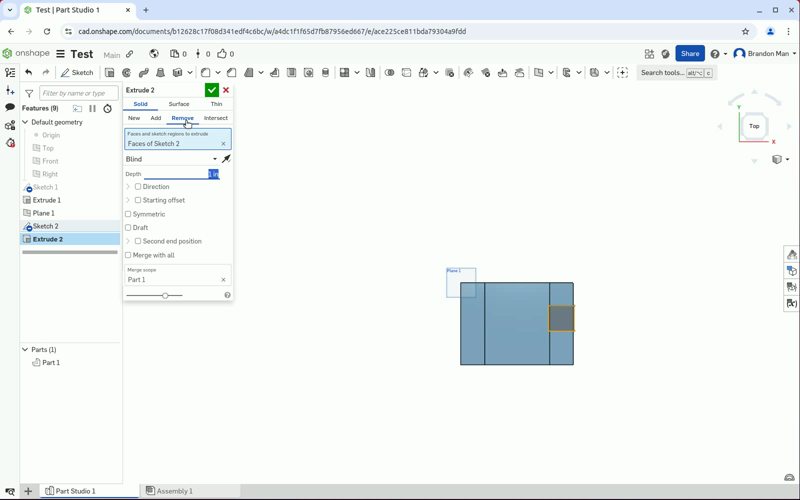
text(6.499)
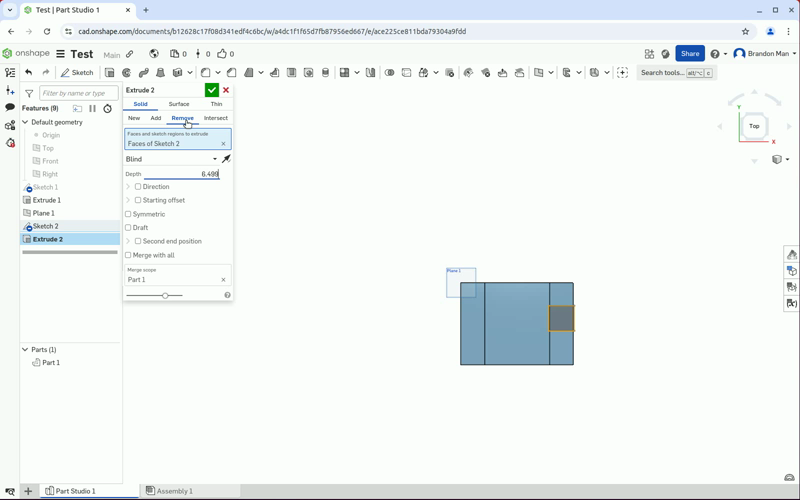
key(tab, 6)
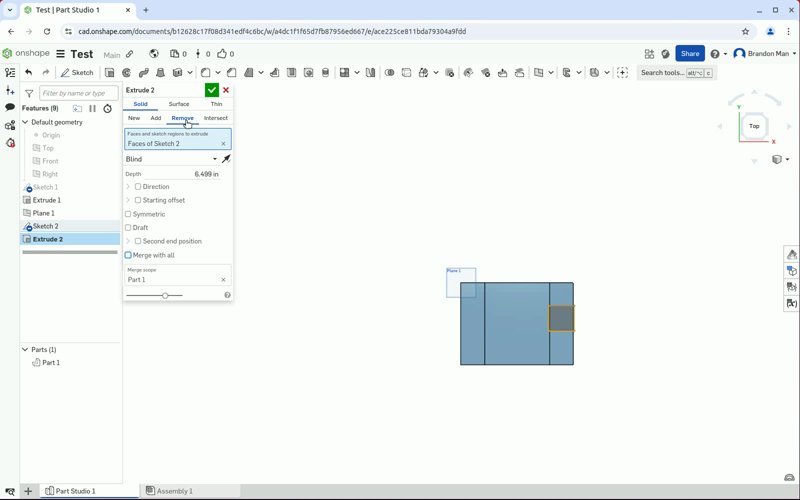
key(space)
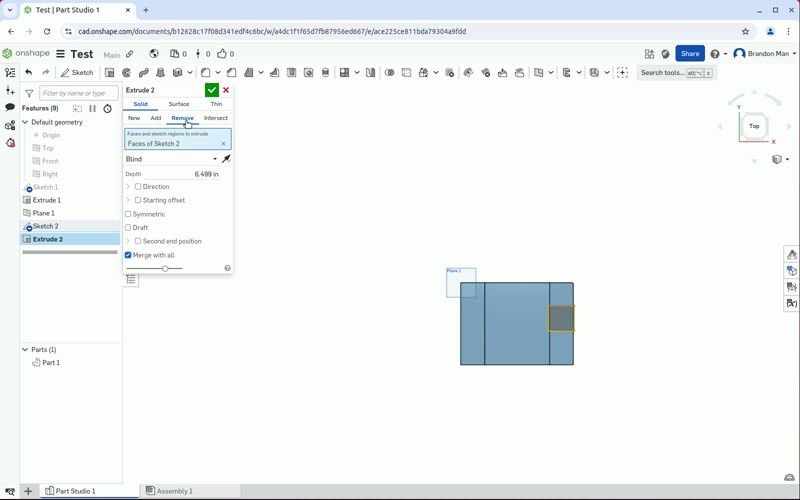
key(enter)
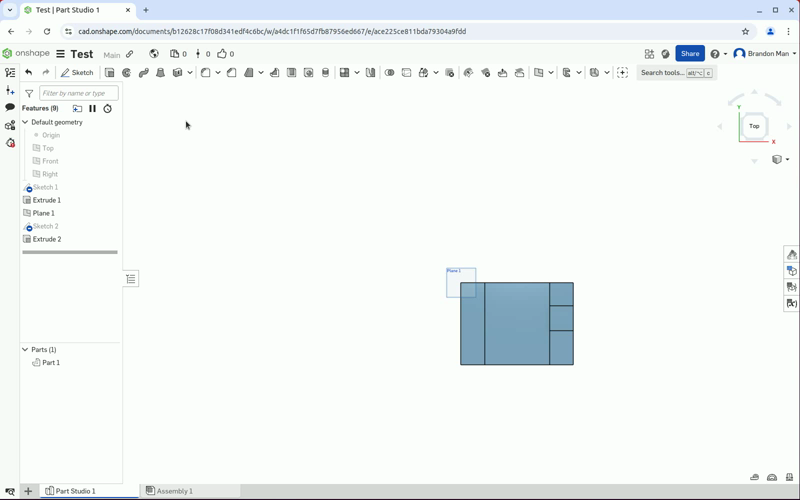
key(shift+h)
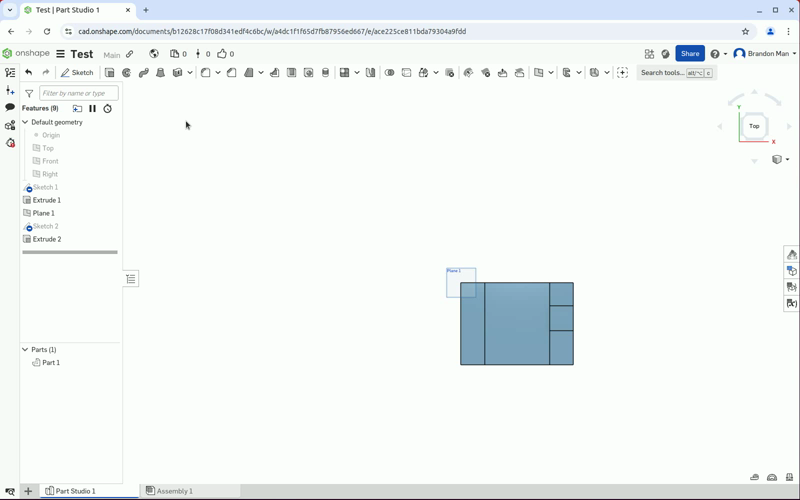
key(shift+h)
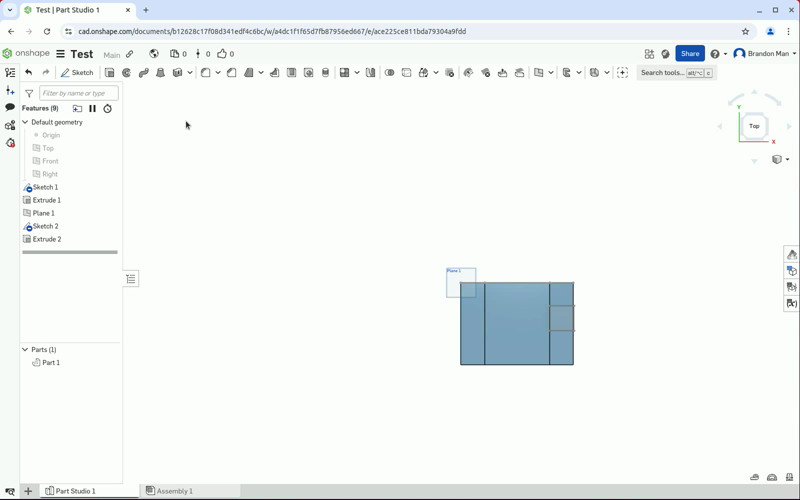
key(shift+7)
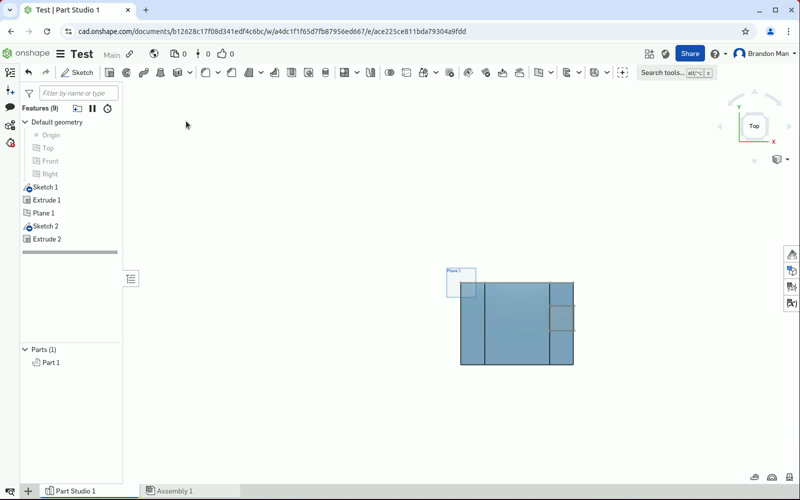
key(up, 3)
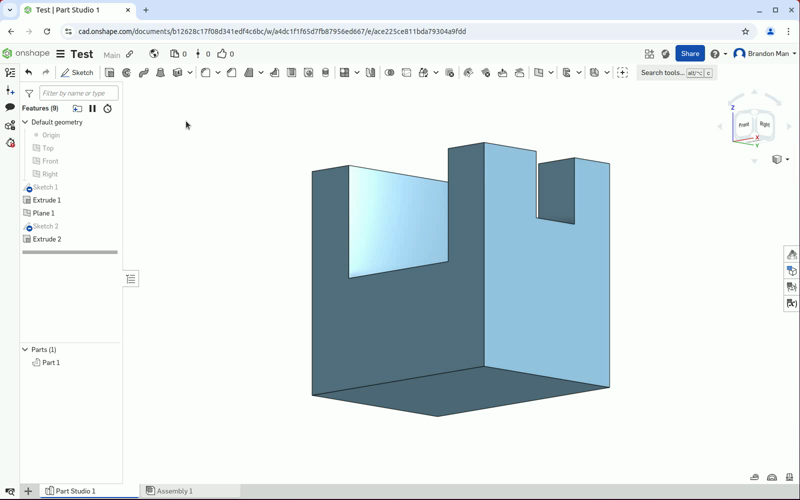
key(left, 3)
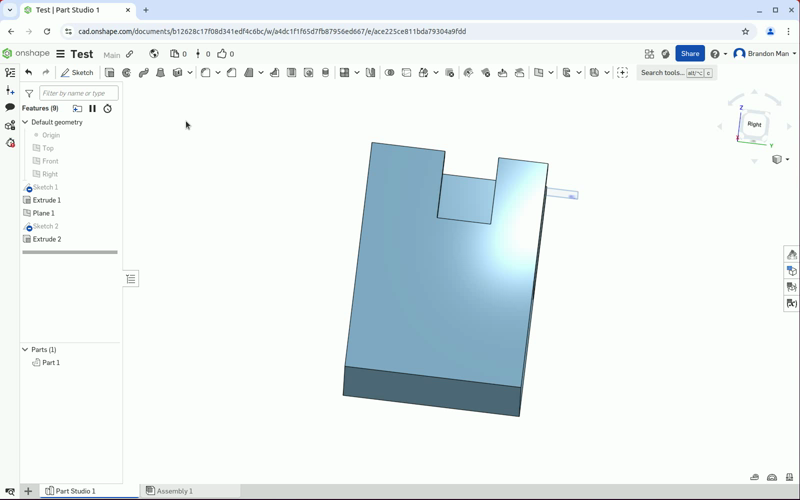
key(right, 3)
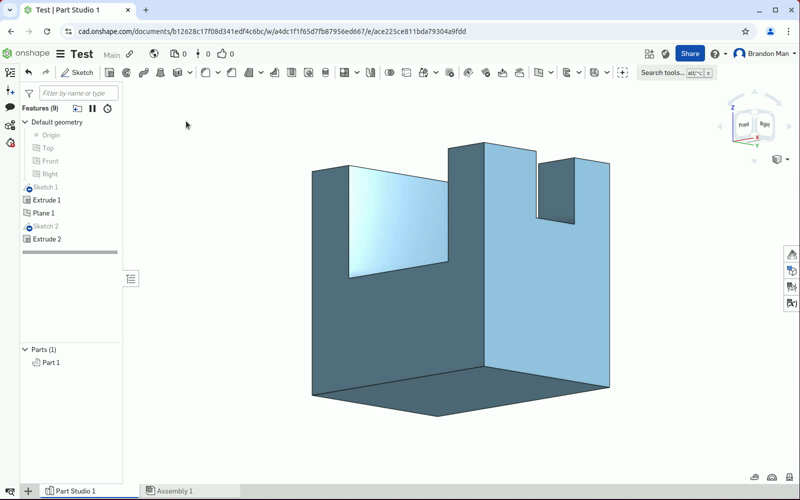
key(down, 3)
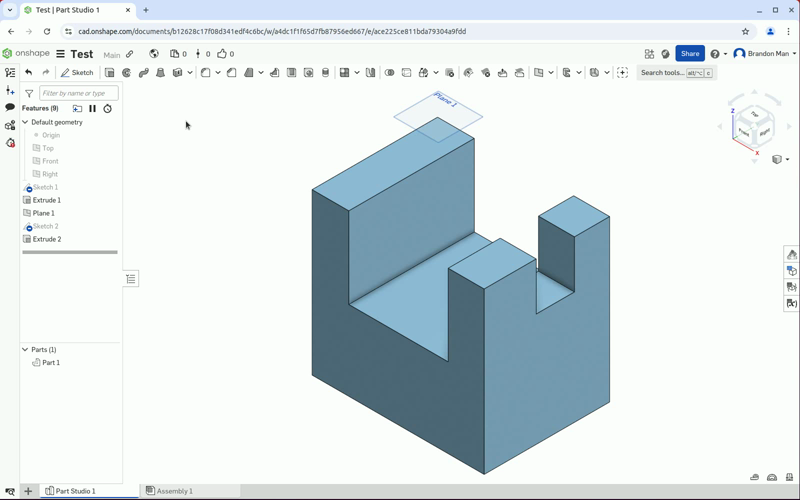
mouse_move(73, 189)
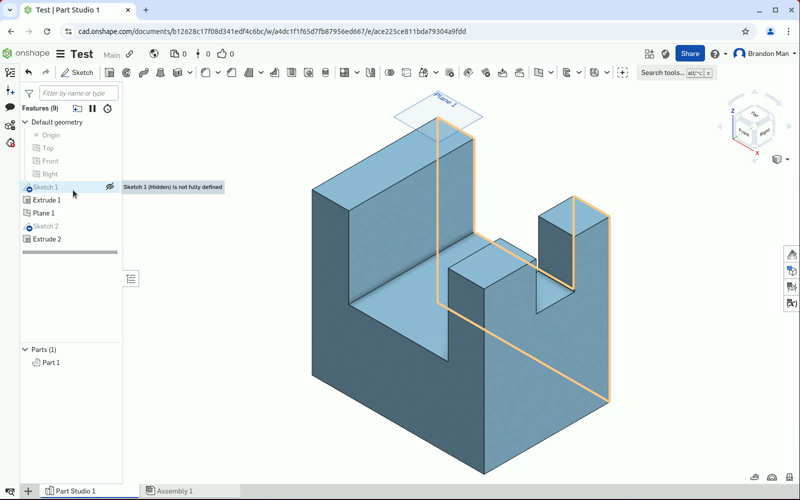
click(73, 189)